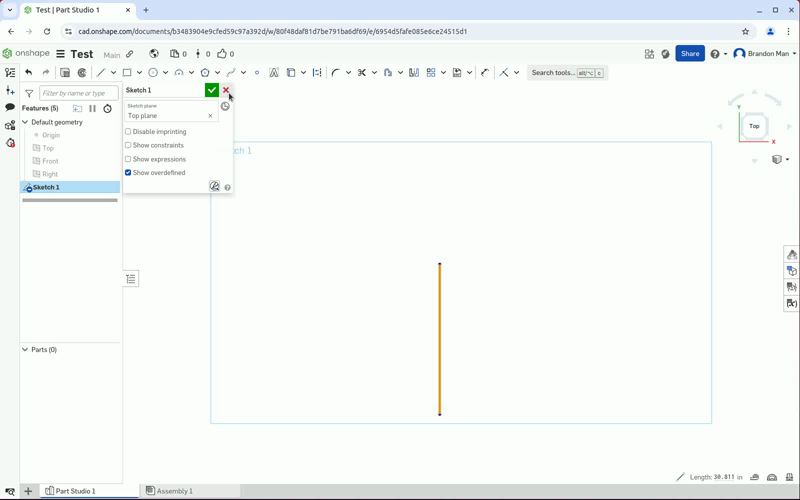
key(shift+h)
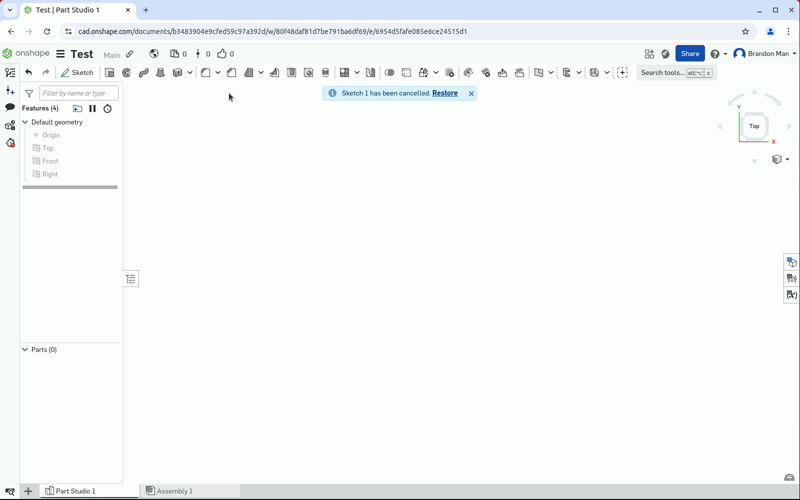
mouse_move(73, 352)
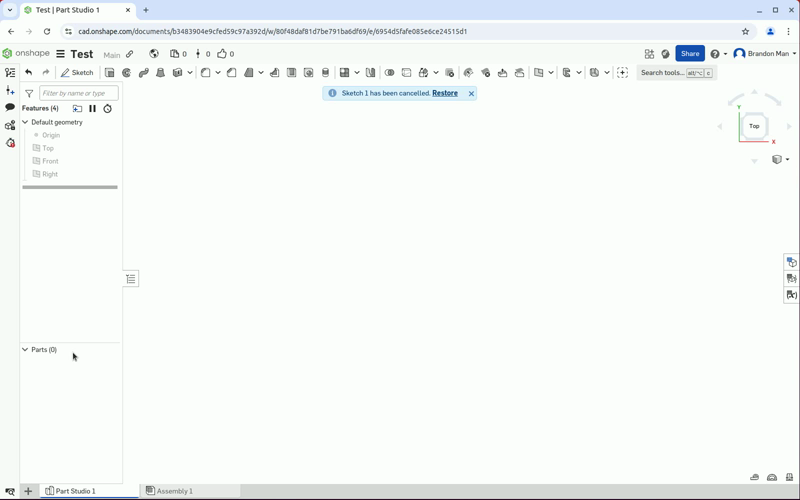
key(y)
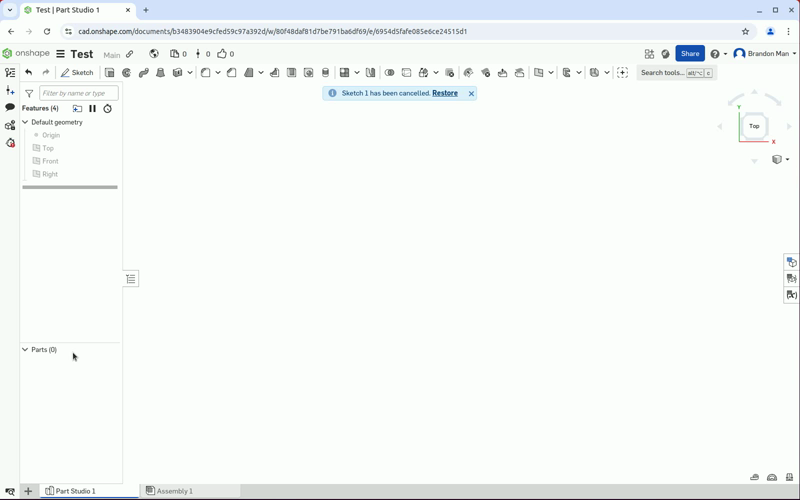
key(shift+p)
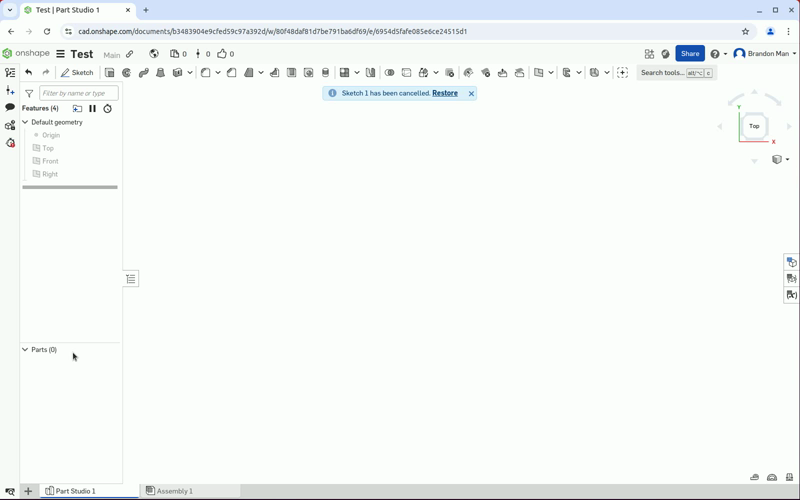
key(space)
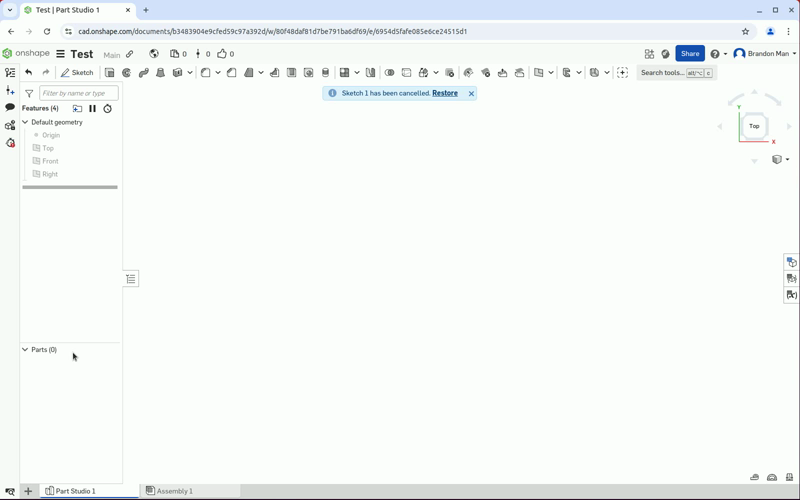
key_down(shift)
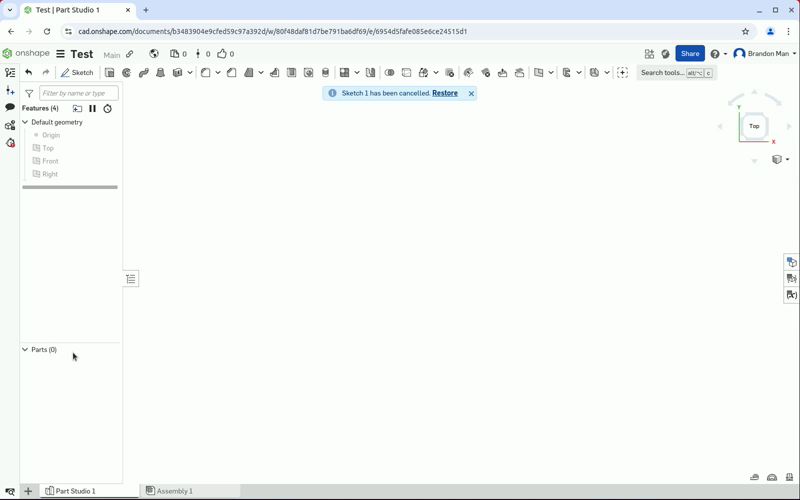
key(up)
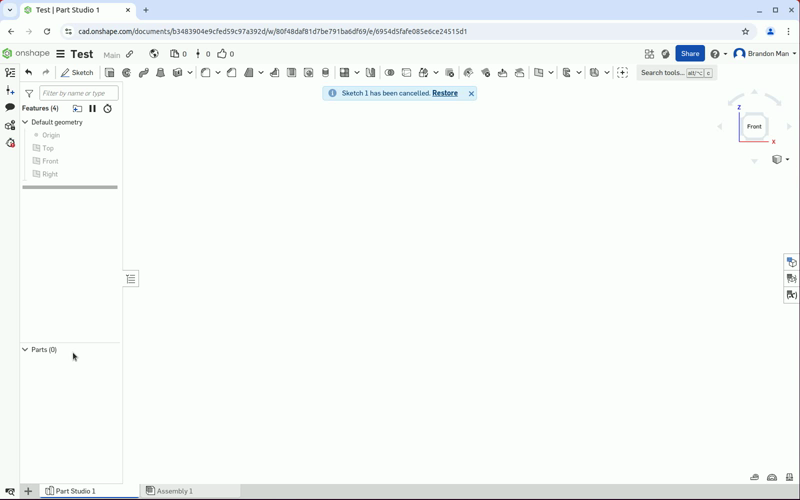
key_up(shift)
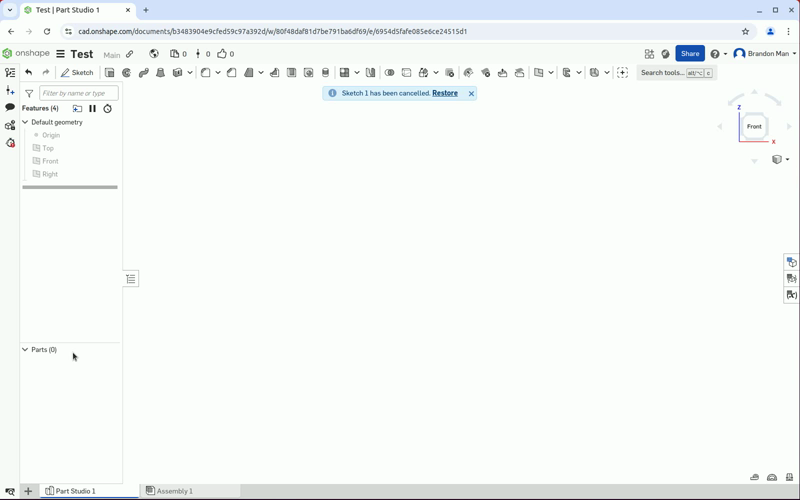
mouse_move(73, 352)
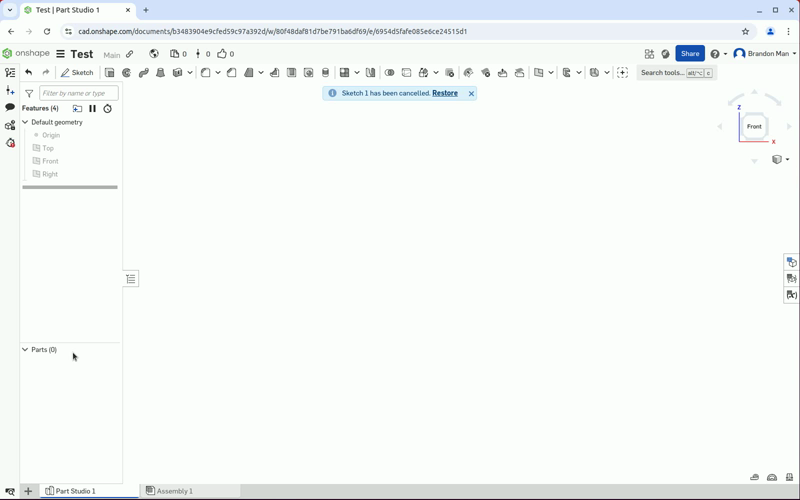
key(shift+y)
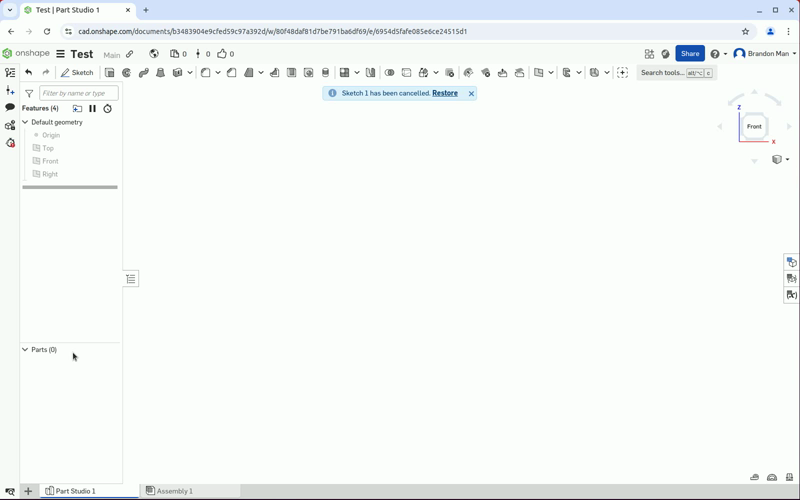
key(shift+s)
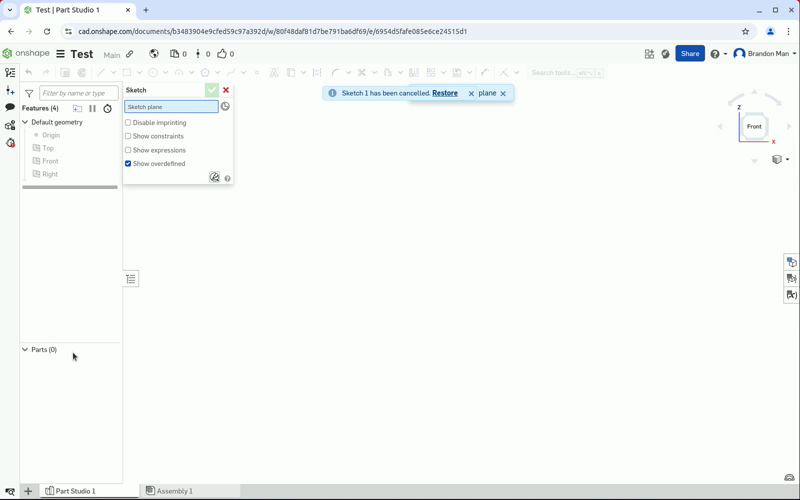
mouse_move(73, 163)
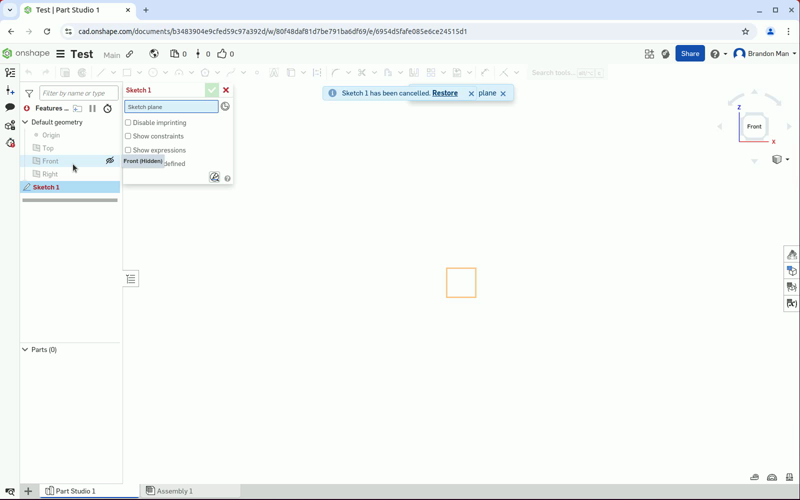
click(73, 163)
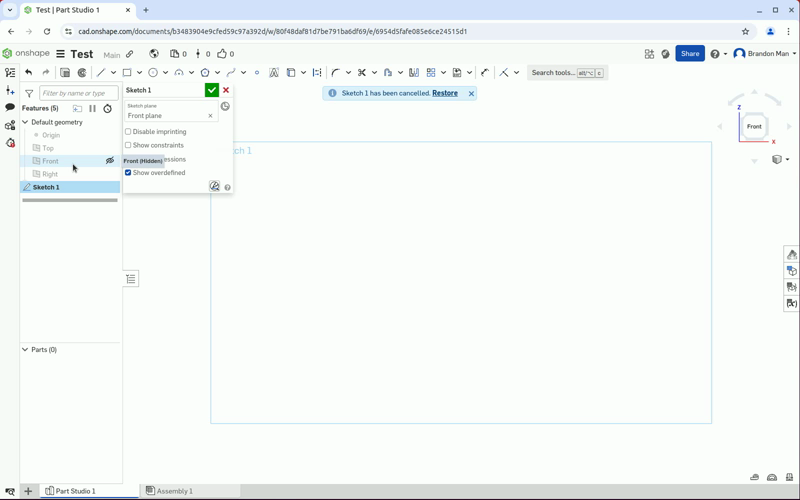
mouse_move(73, 352)
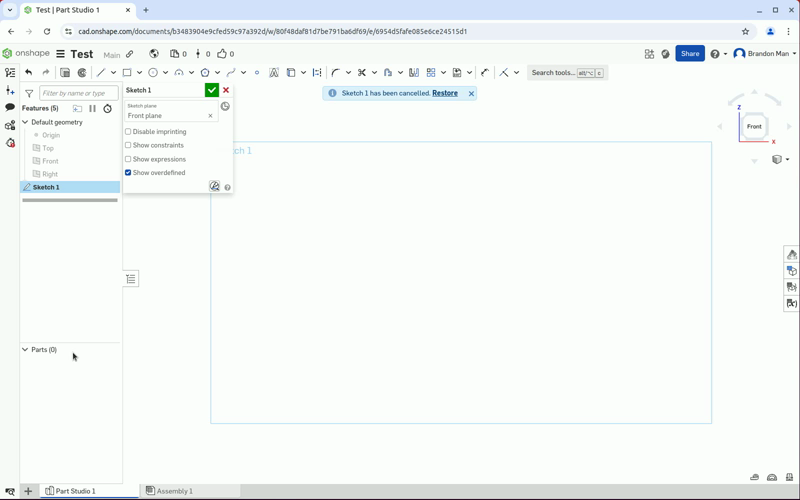
key(y)
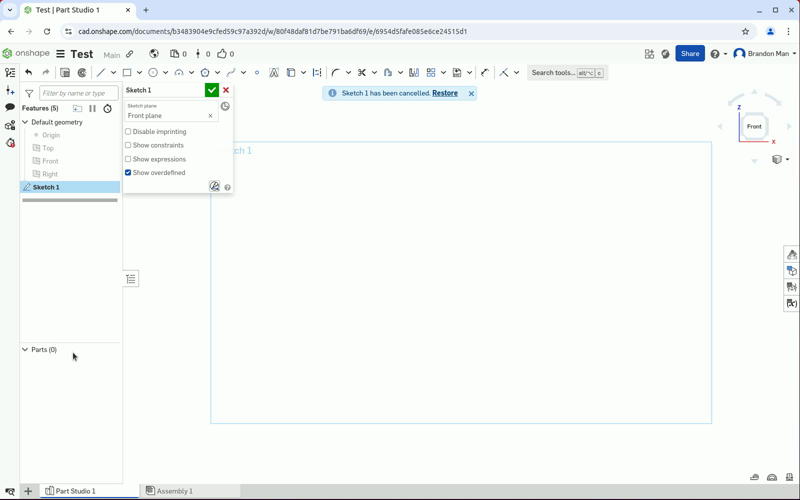
key(l)
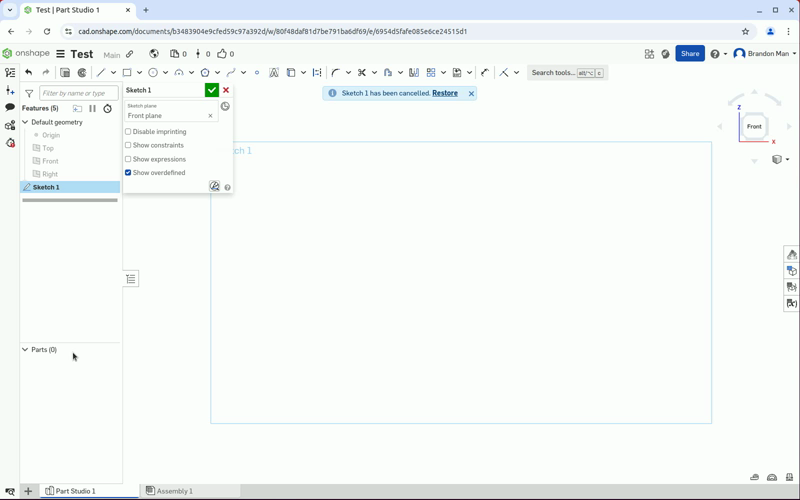
key_down(shift)
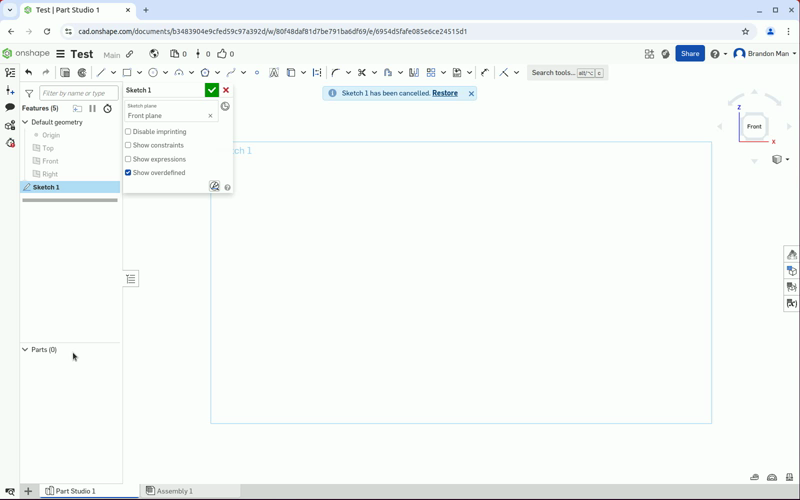
mouse_move(460, 282)
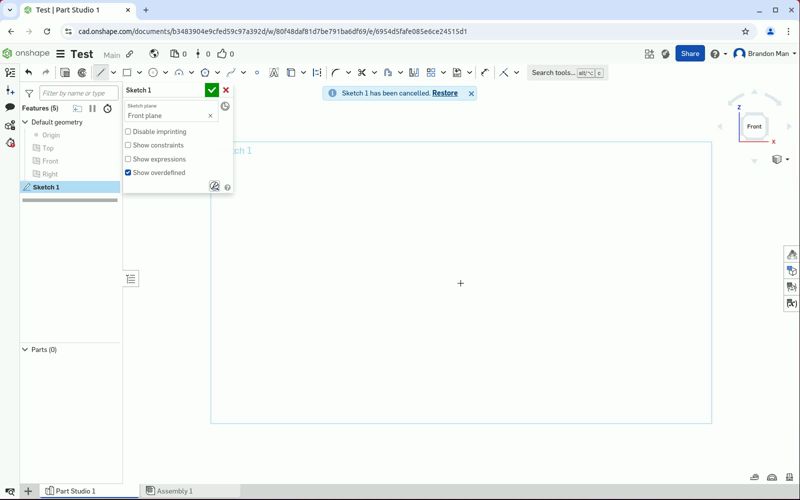
click(460, 282)
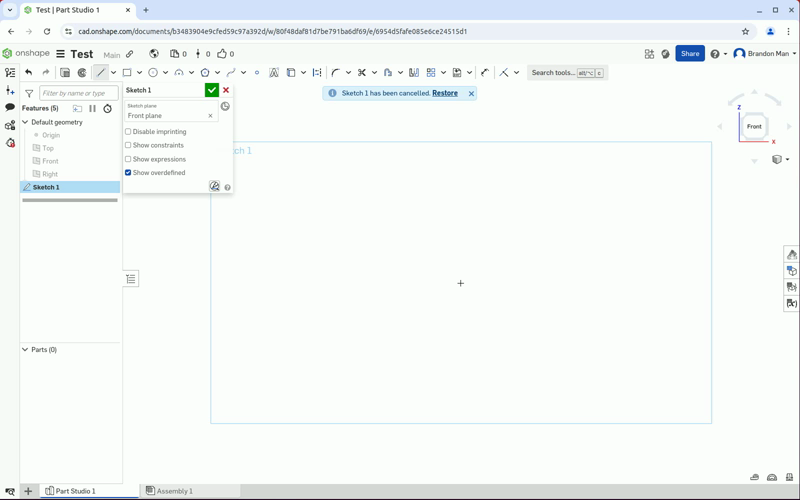
key_up(shift)
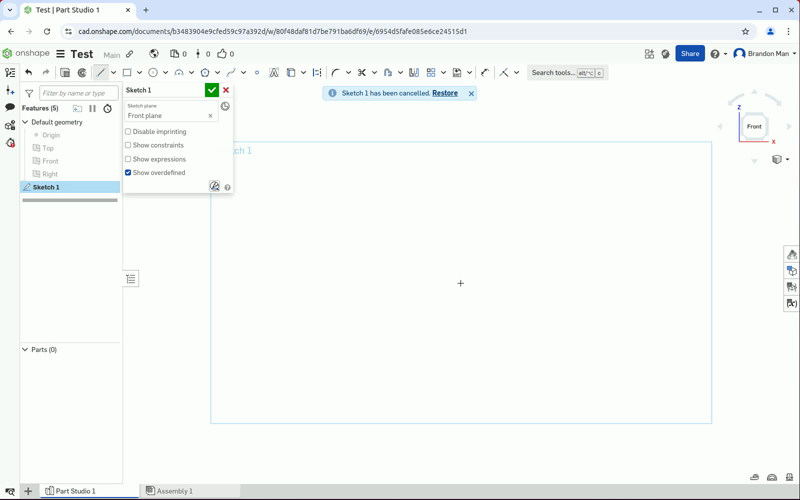
key_down(shift)
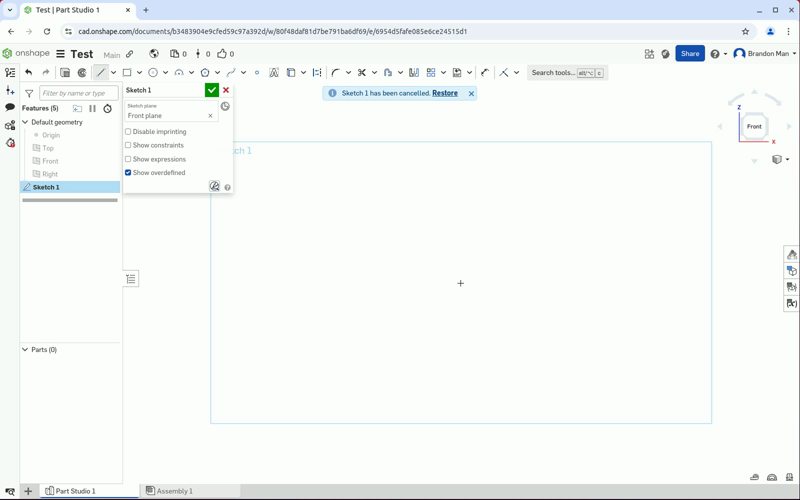
mouse_move(573, 282)
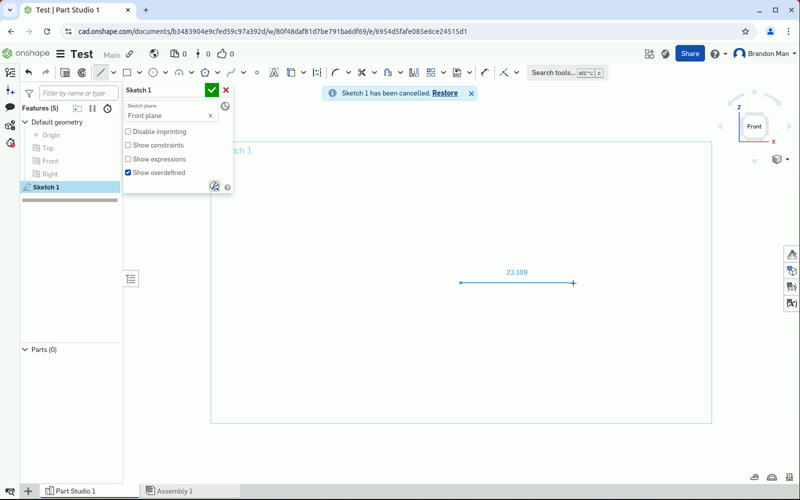
click(573, 282)
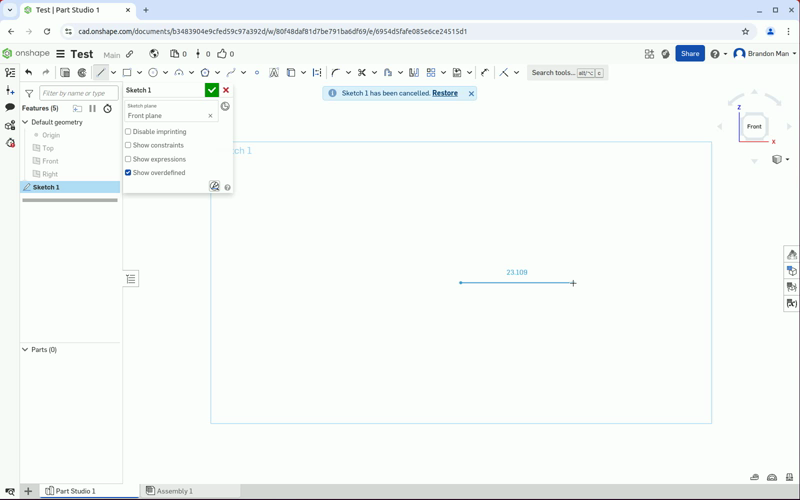
key_up(shift)
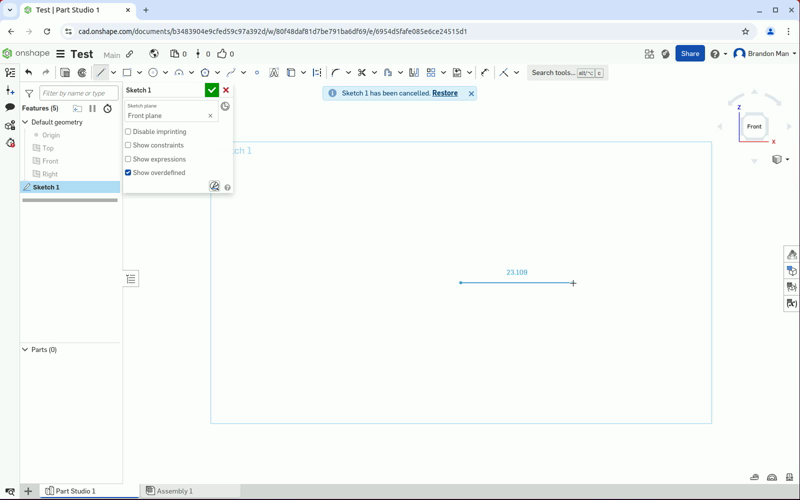
key_down(shift)
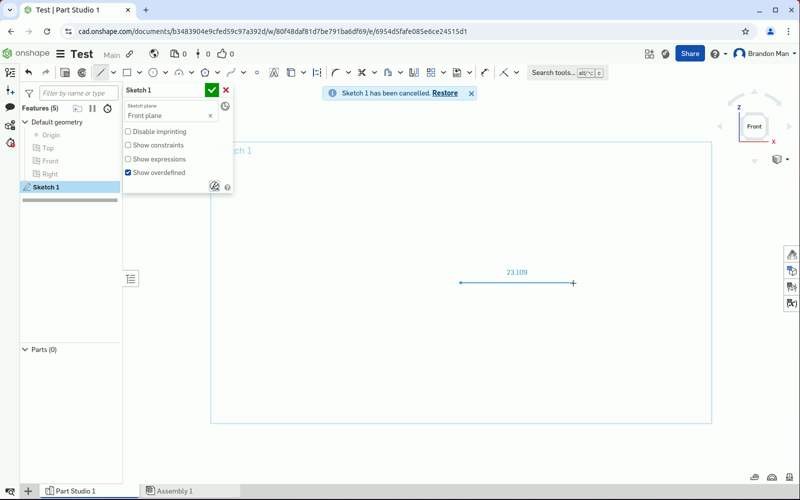
mouse_move(589, 282)
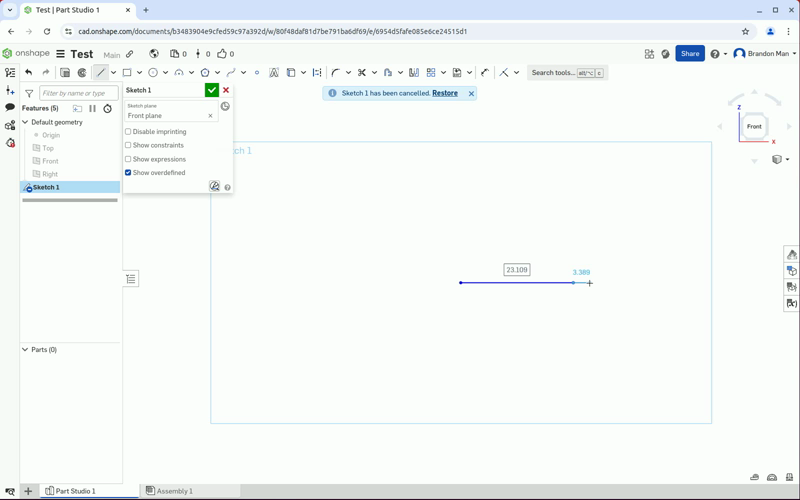
mouse_move(573, 242)
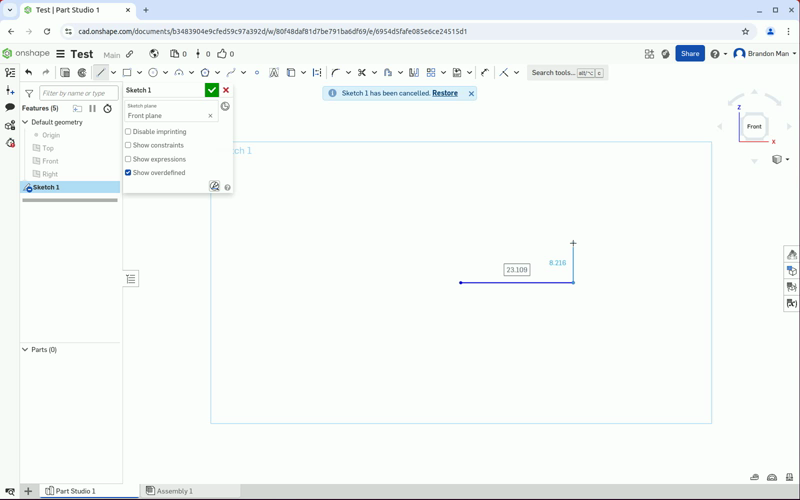
click(573, 242)
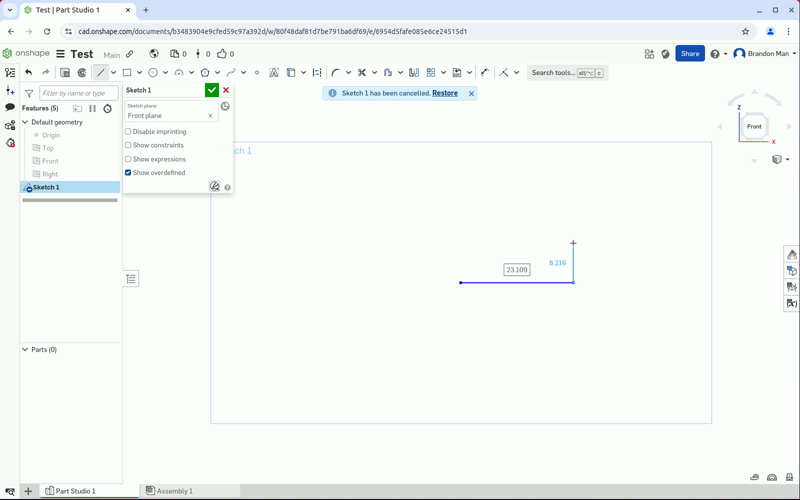
key_up(shift)
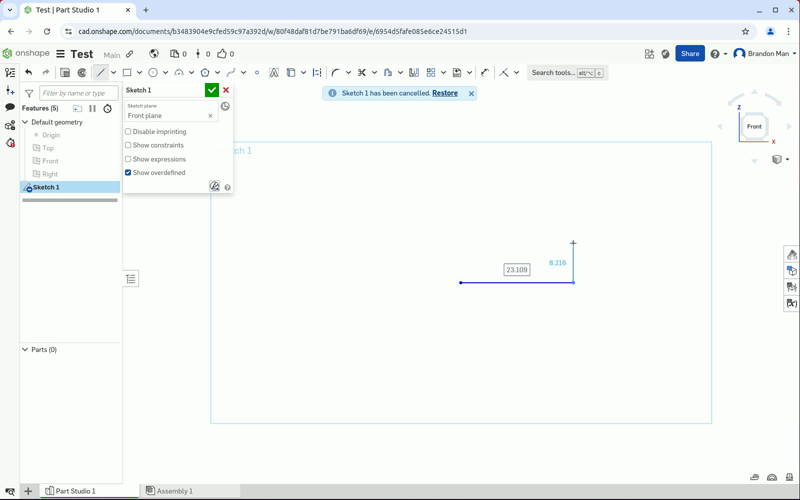
key_down(shift)
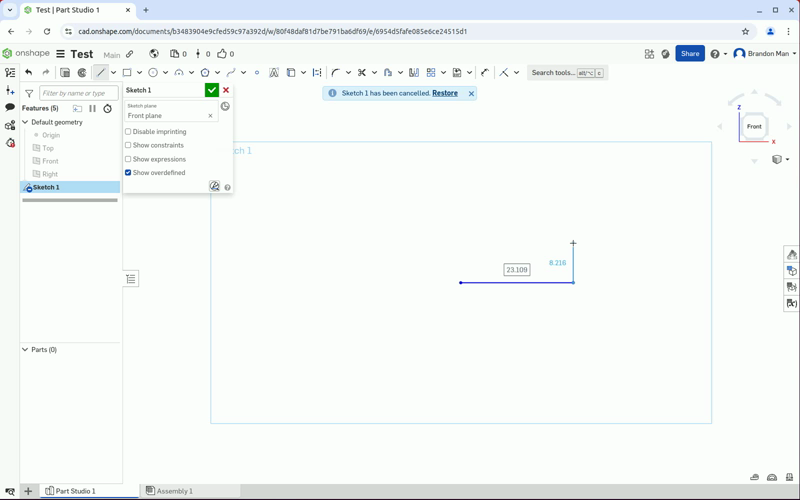
mouse_move(589, 242)
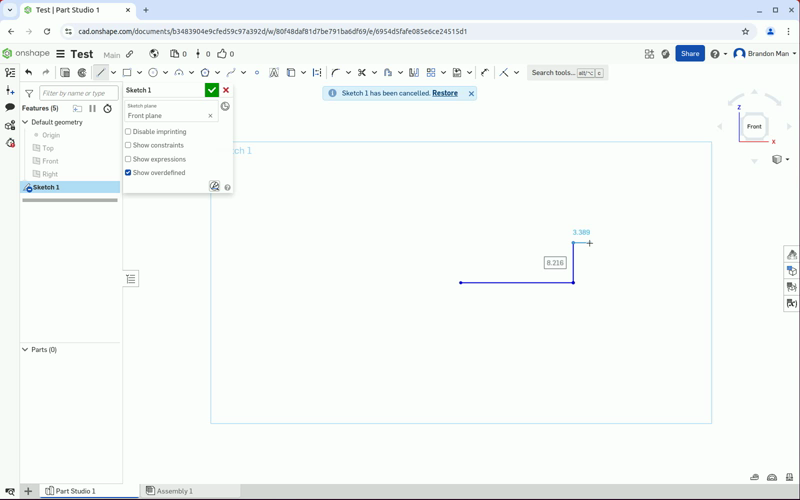
mouse_move(533, 202)
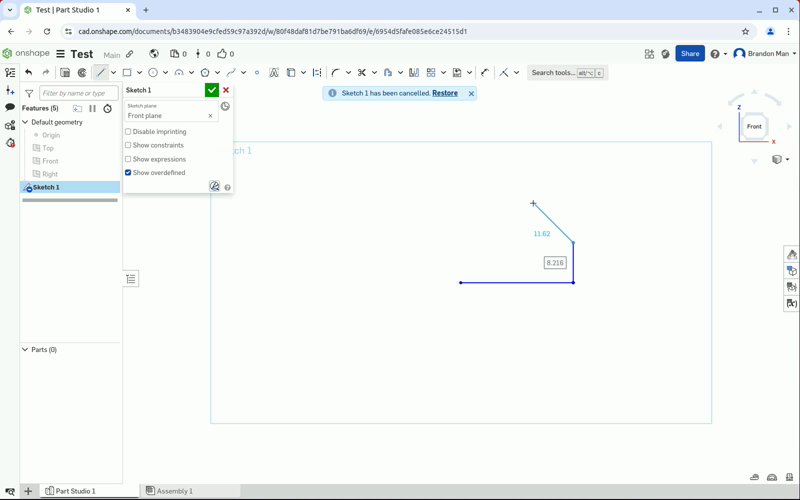
click(533, 202)
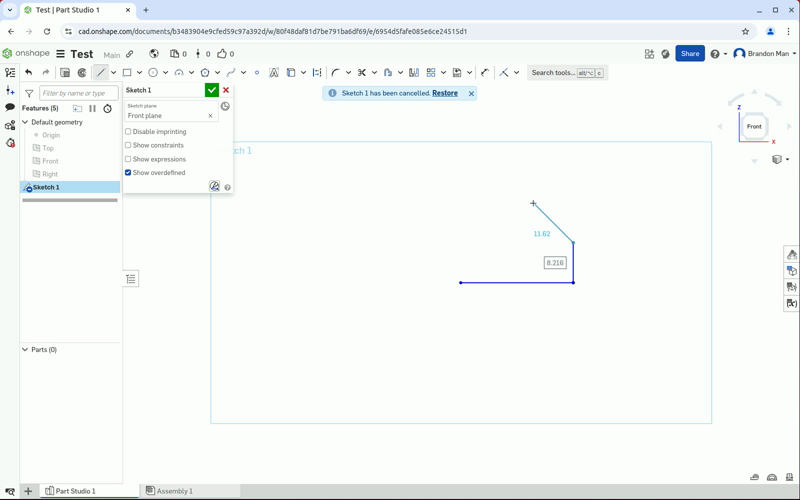
key_up(shift)
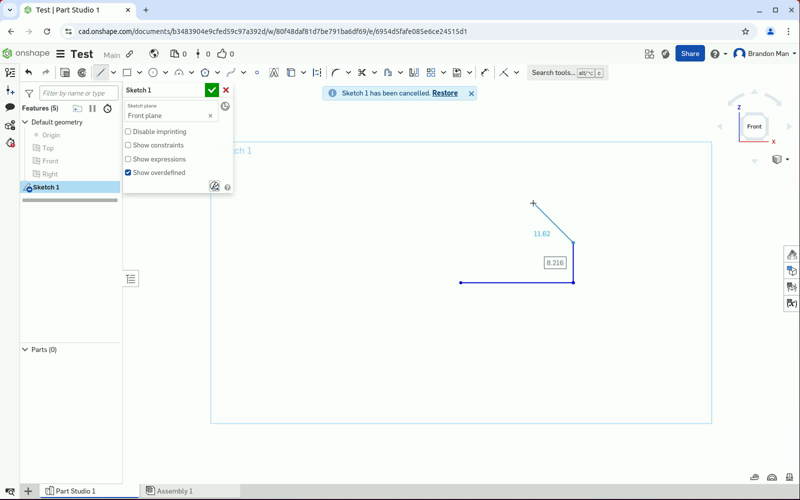
key_down(shift)
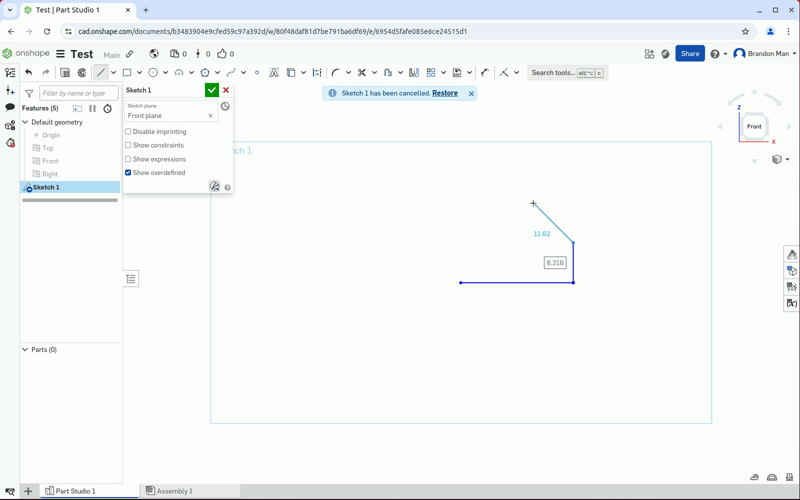
mouse_move(563, 202)
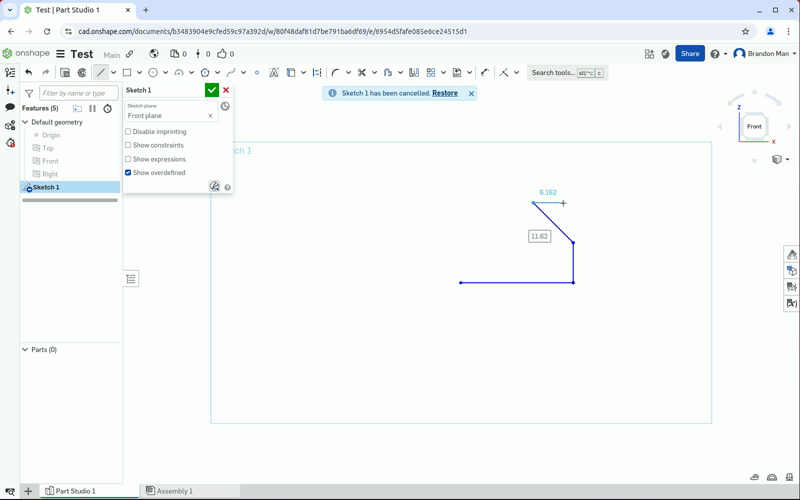
mouse_move(477, 202)
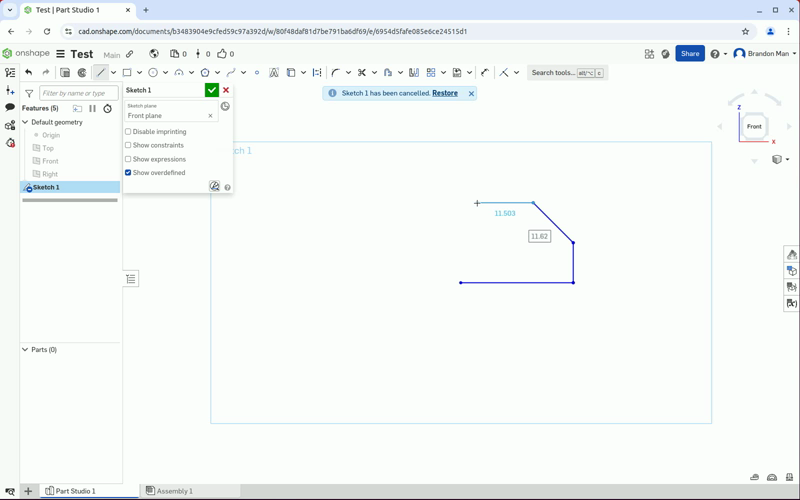
click(477, 202)
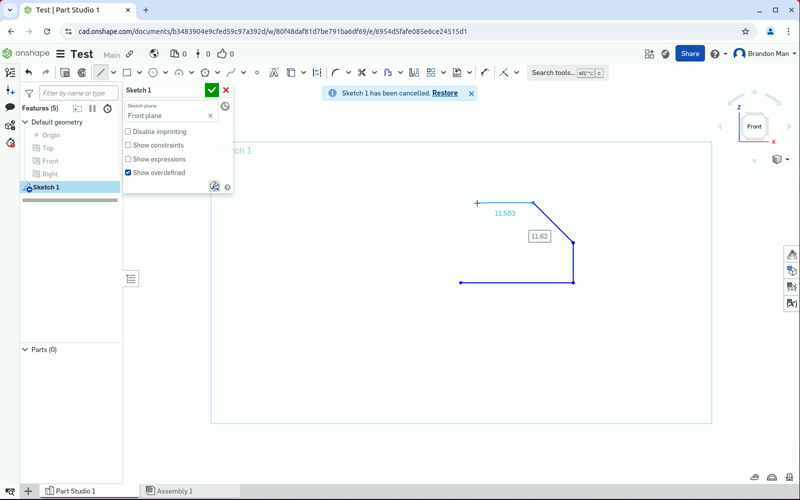
key_up(shift)
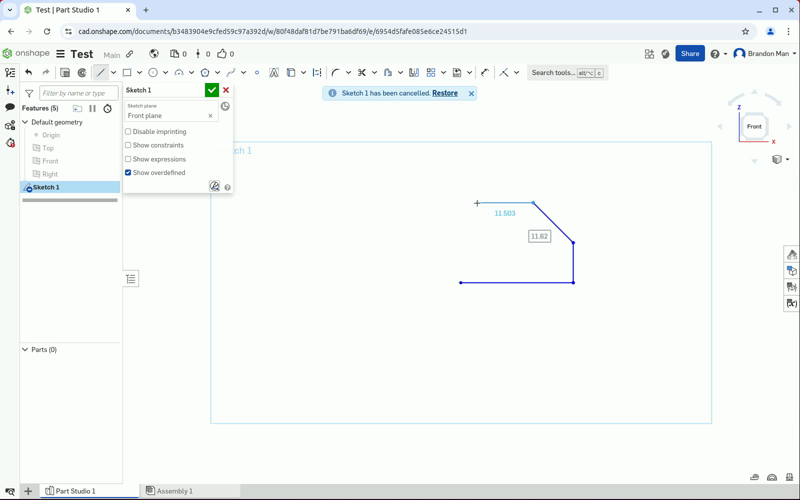
key_down(shift)
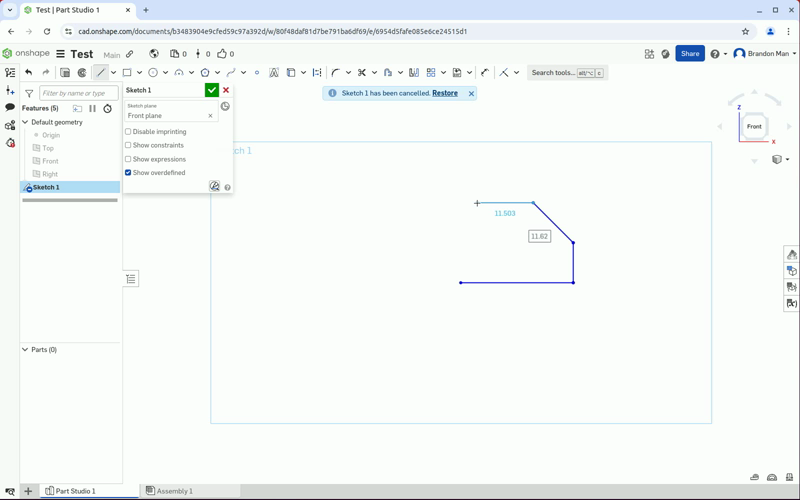
mouse_move(507, 202)
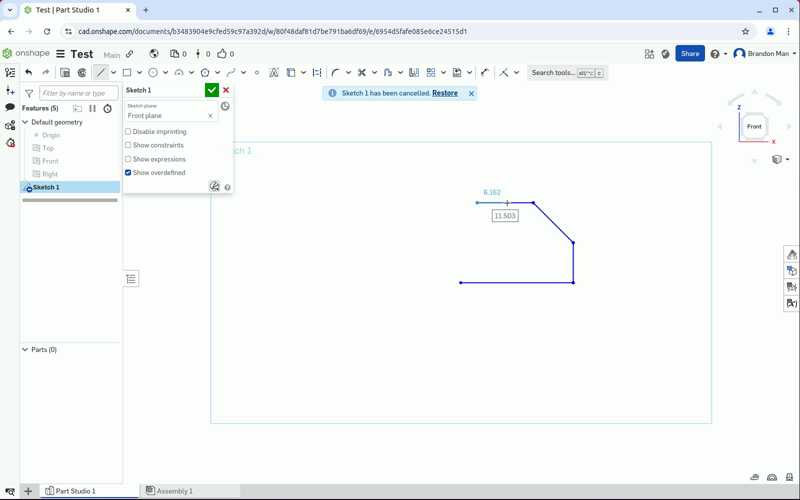
mouse_move(477, 219)
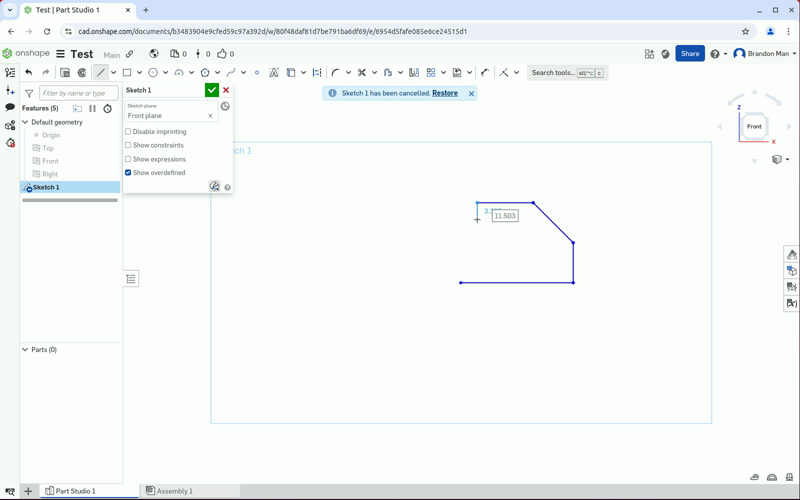
click(477, 219)
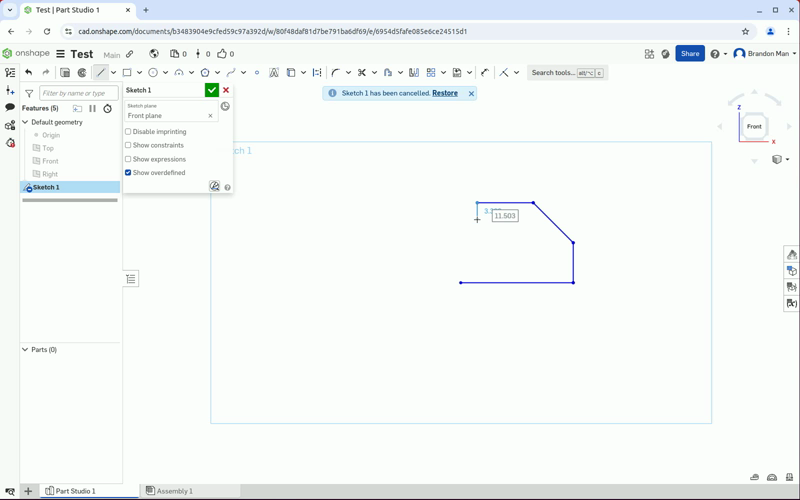
key_up(shift)
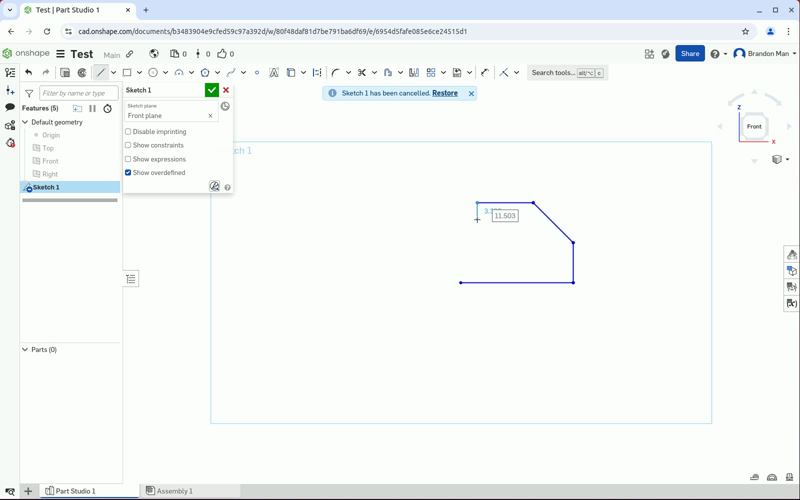
key_down(shift)
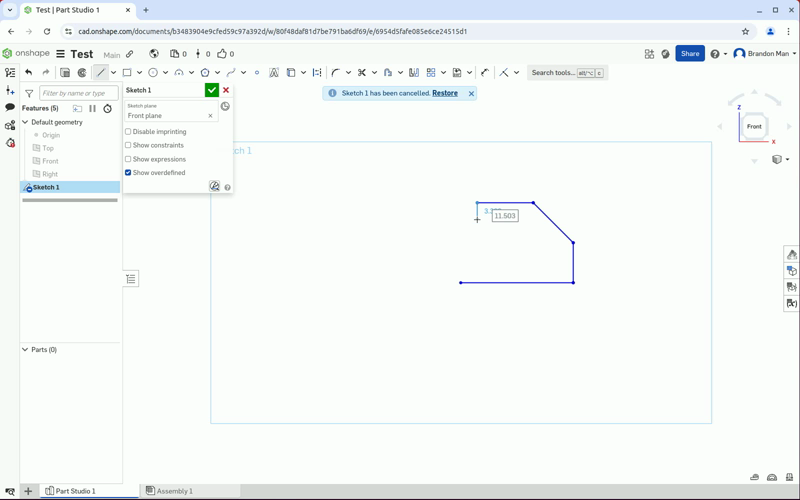
mouse_move(507, 219)
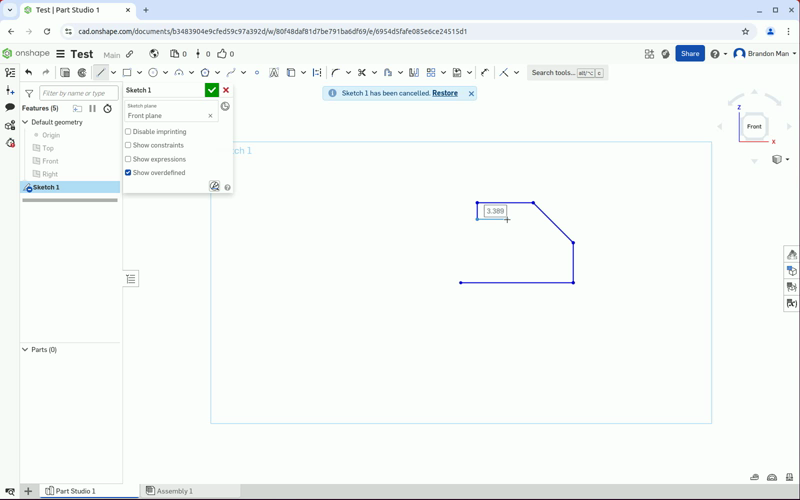
mouse_move(460, 219)
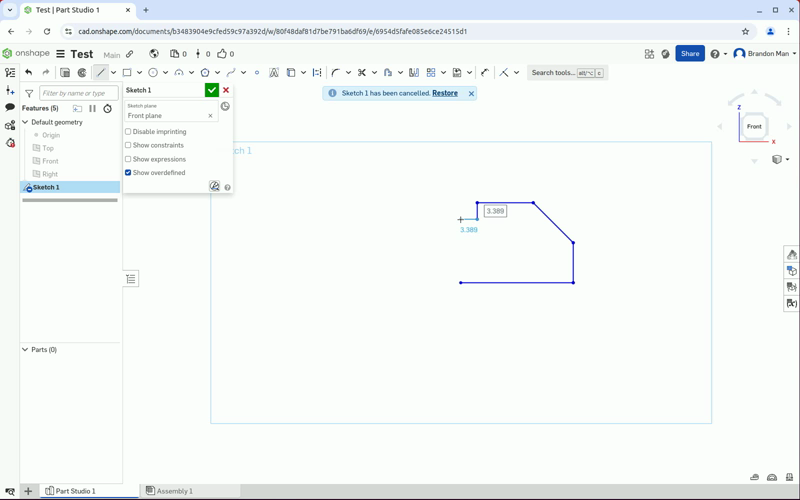
click(460, 219)
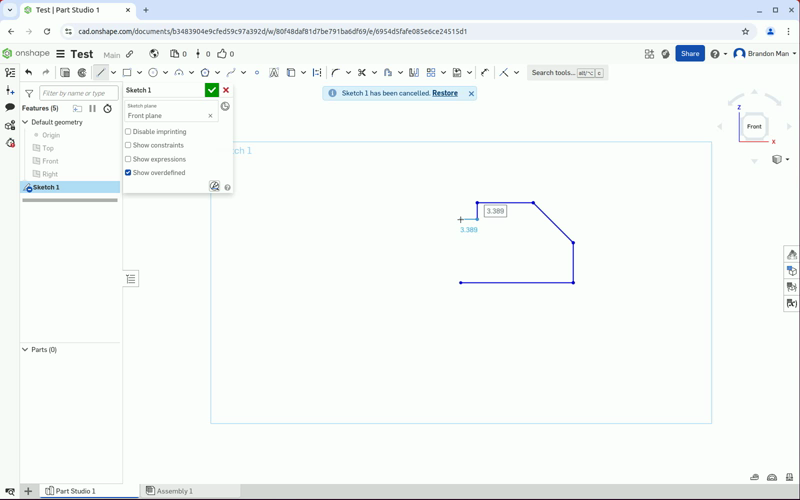
key_up(shift)
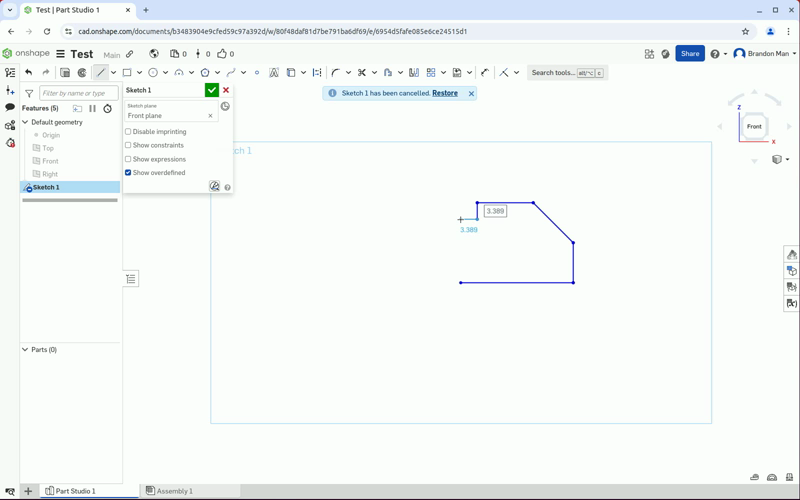
key_down(shift)
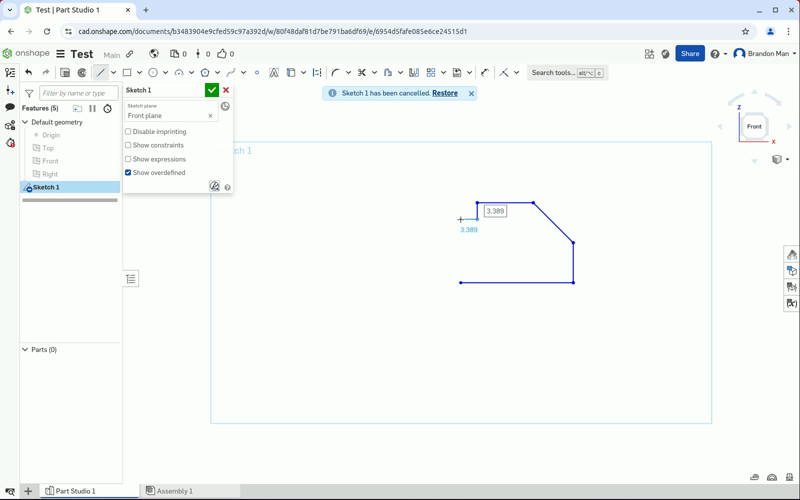
mouse_move(460, 282)
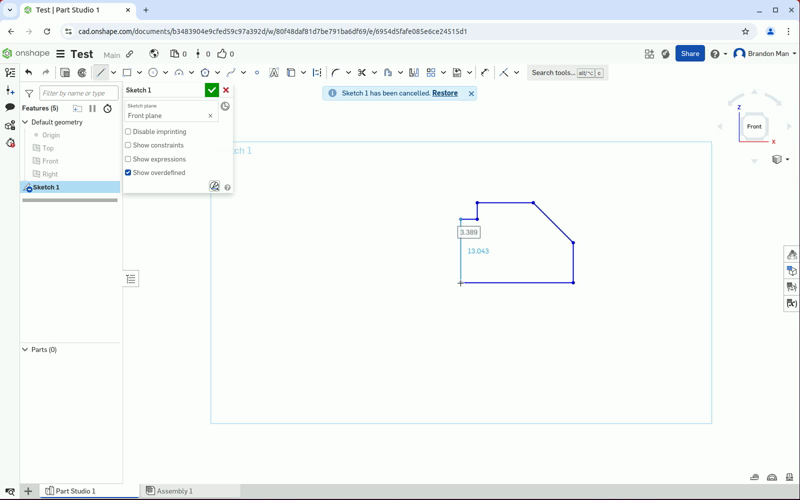
key_up(shift)
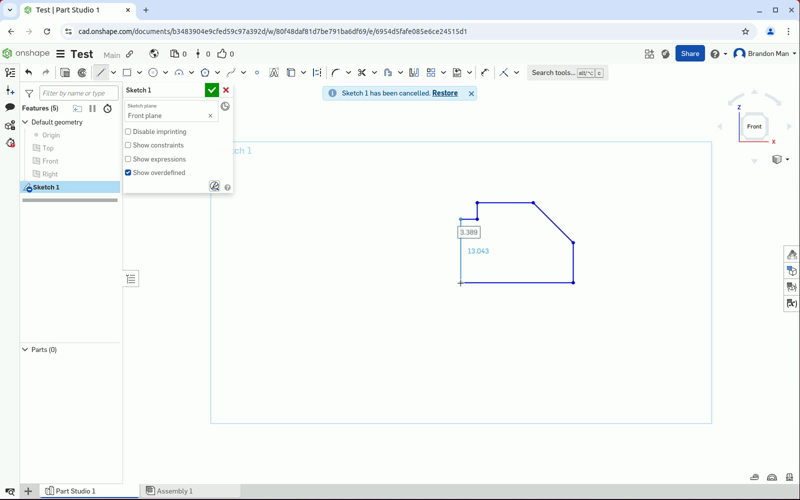
click(460, 282)
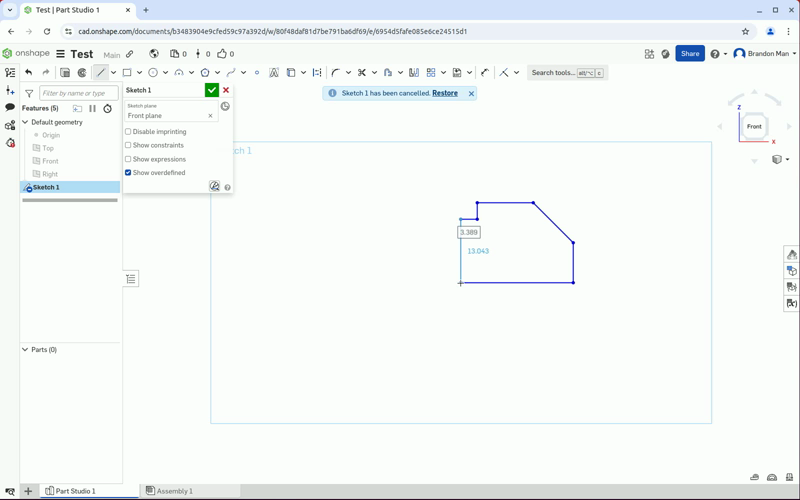
key(esc)
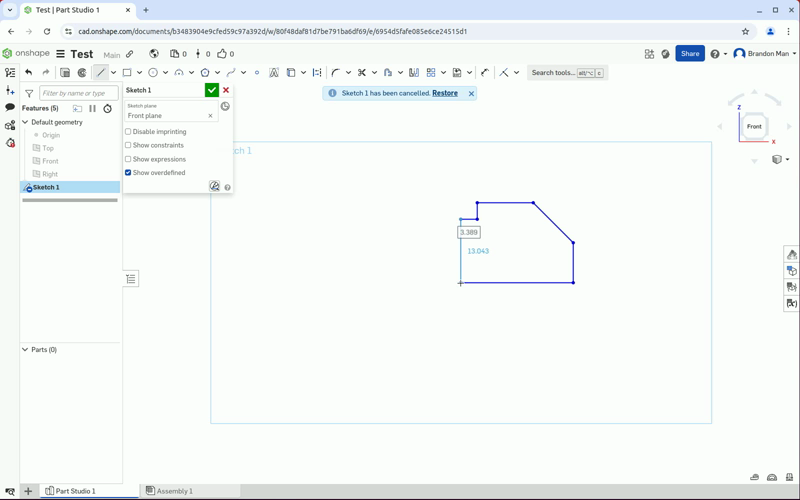
mouse_move(560, 269)
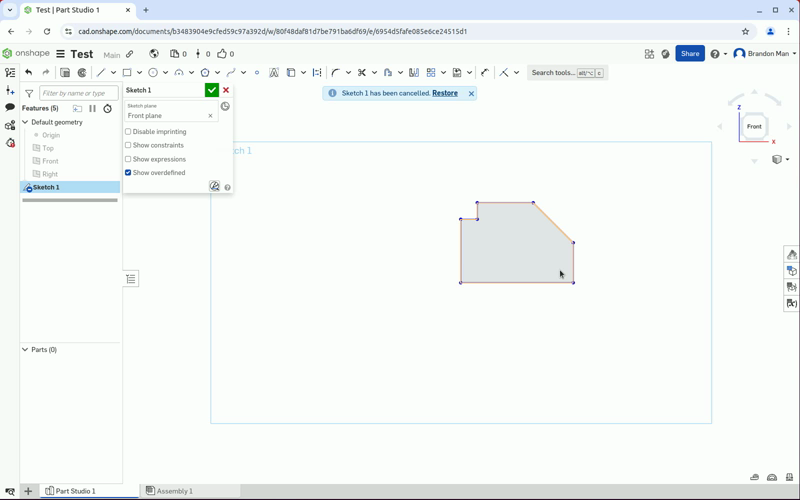
click(560, 269)
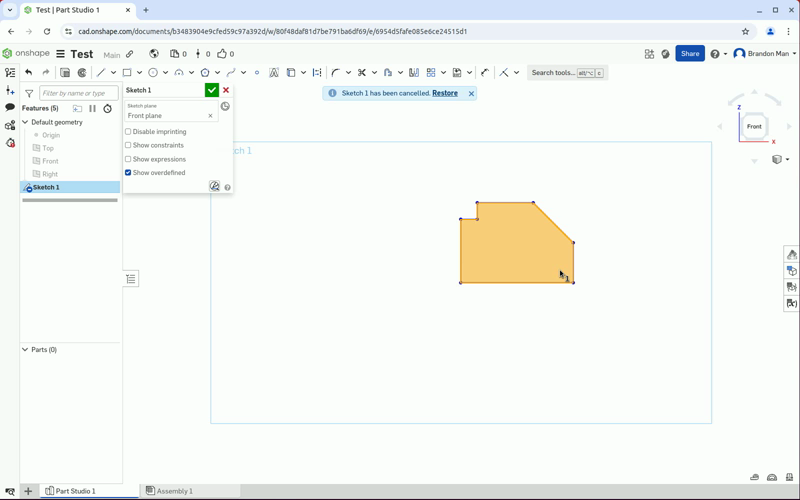
mouse_move(73, 352)
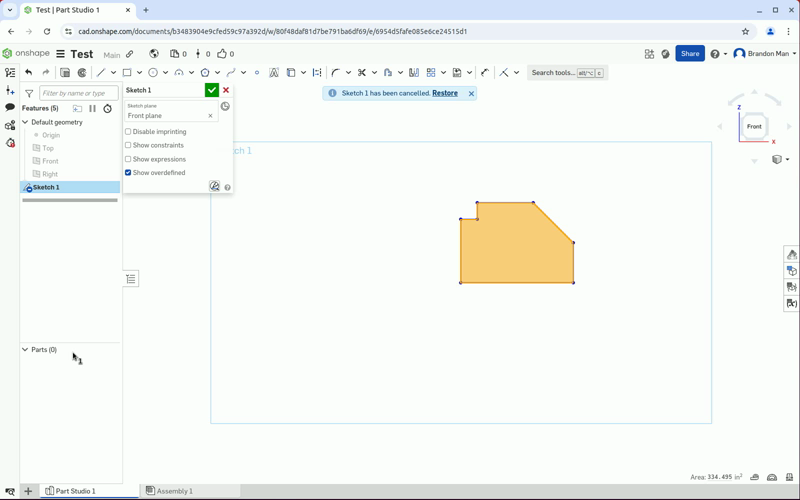
key(shift+y)
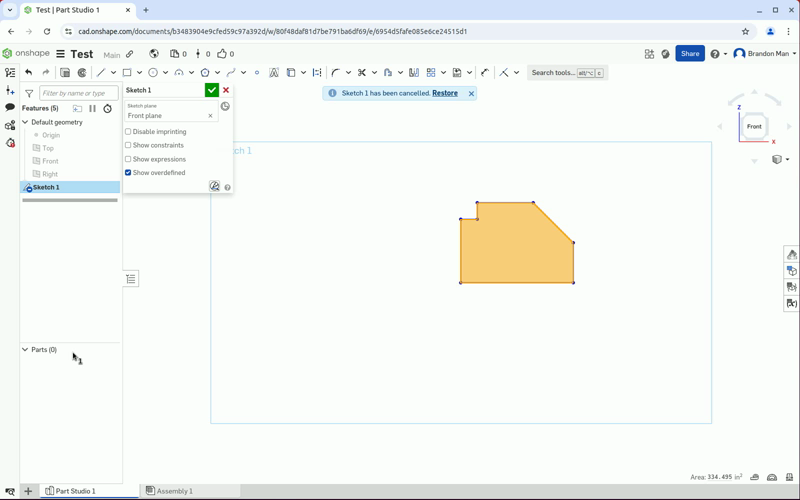
key(shift+e)
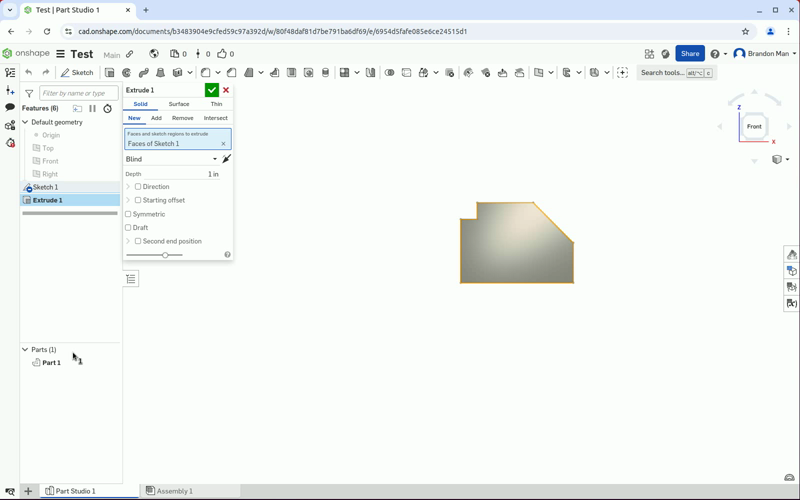
mouse_move(143, 106)
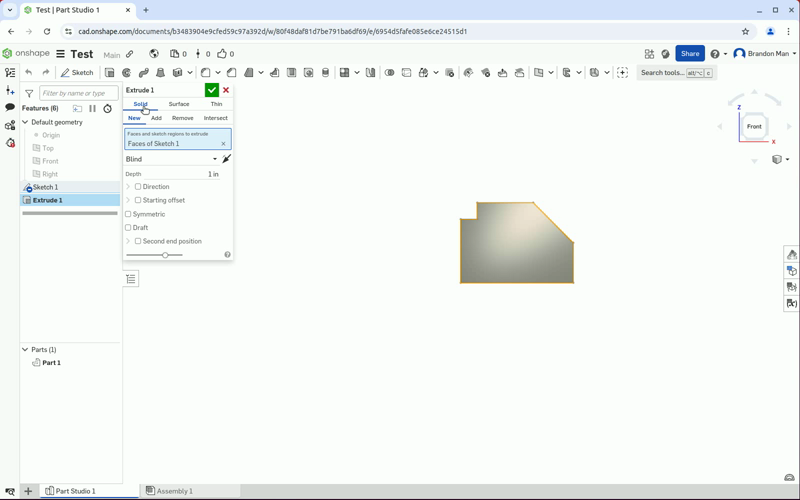
click(143, 106)
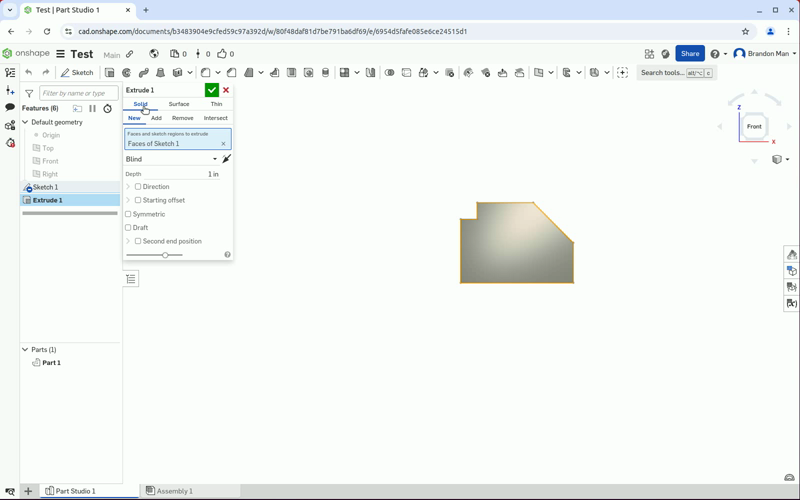
mouse_move(137, 120)
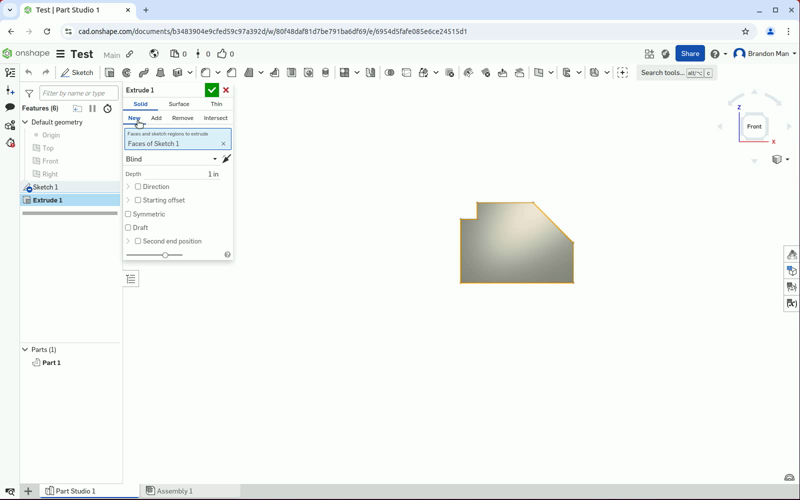
click(137, 120)
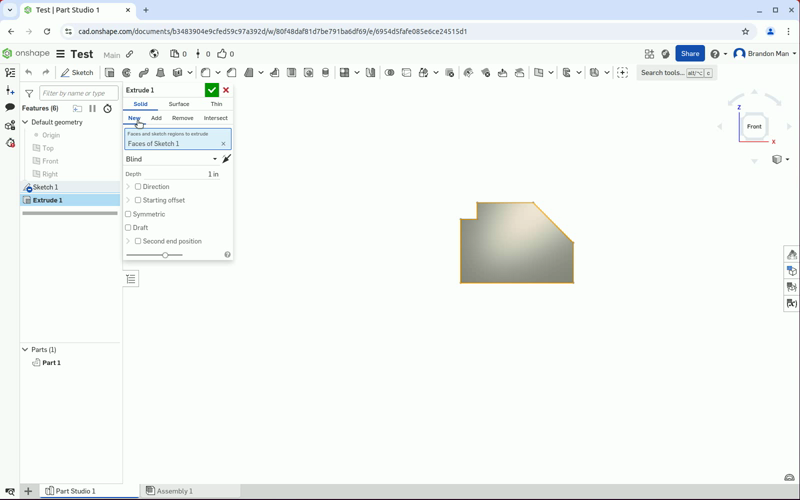
key(tab, 4)
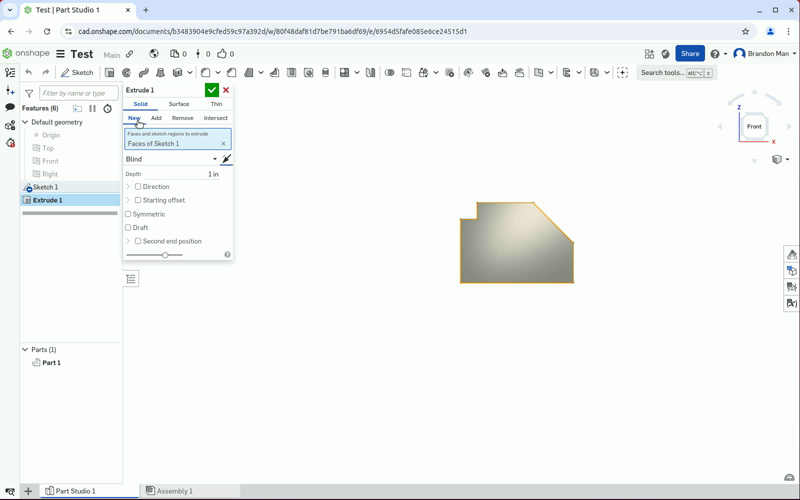
text(9.869)
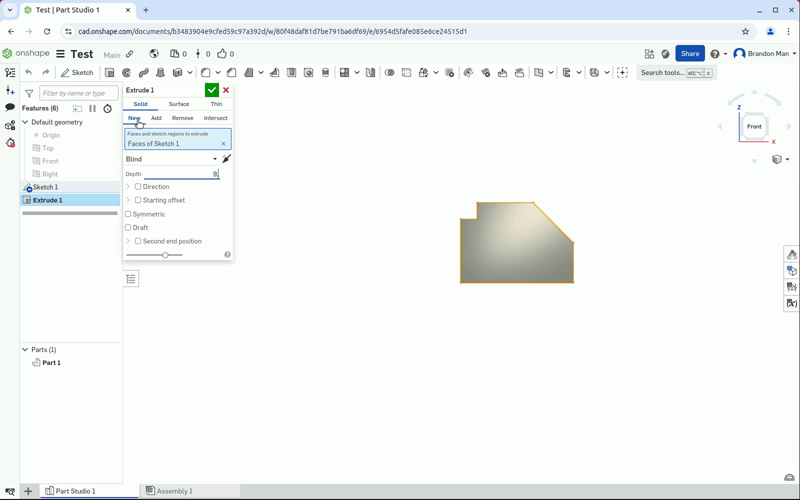
key(enter)
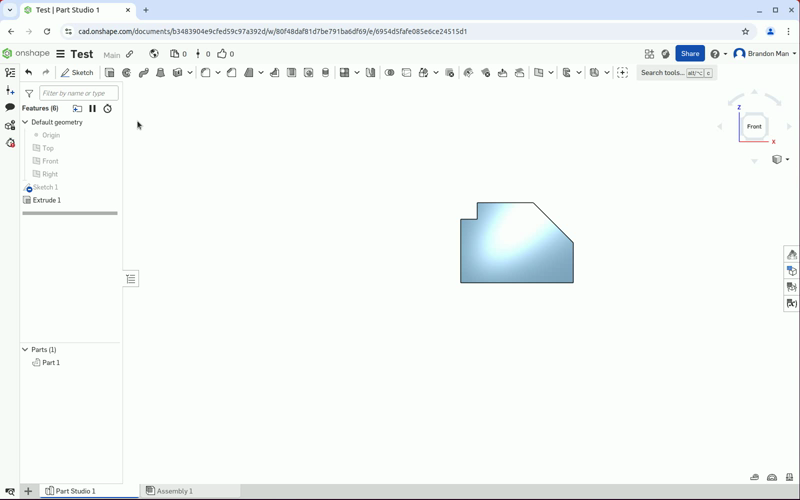
key(shift+h)
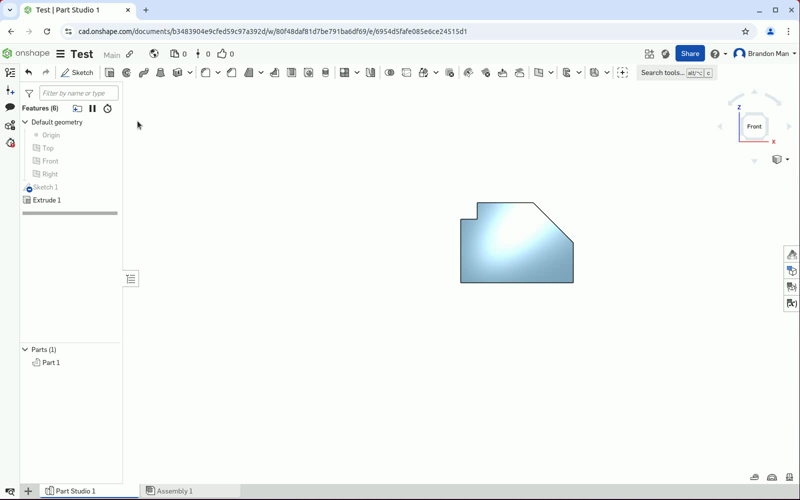
key(shift+h)
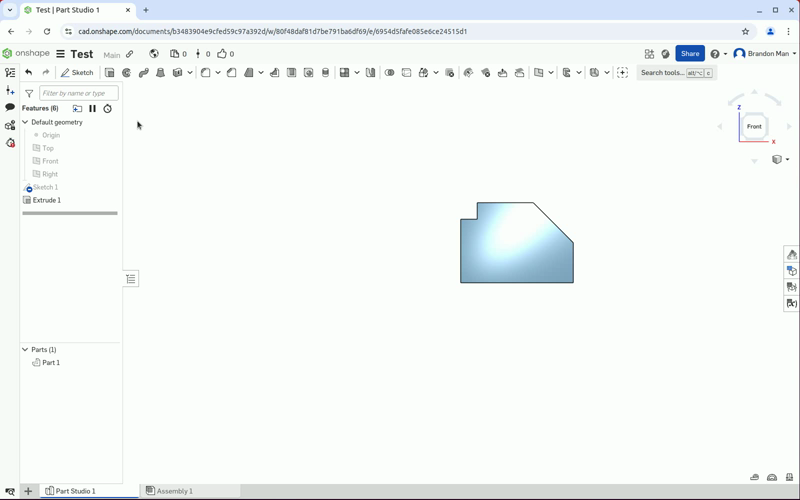
mouse_move(73, 189)
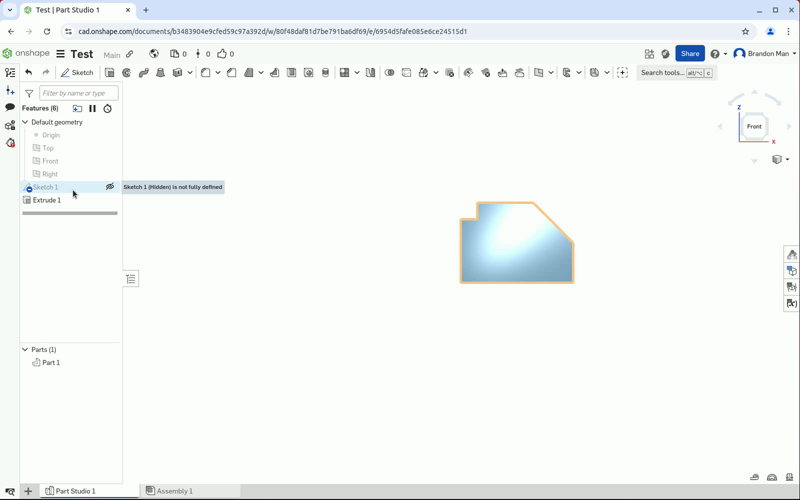
click(73, 189)
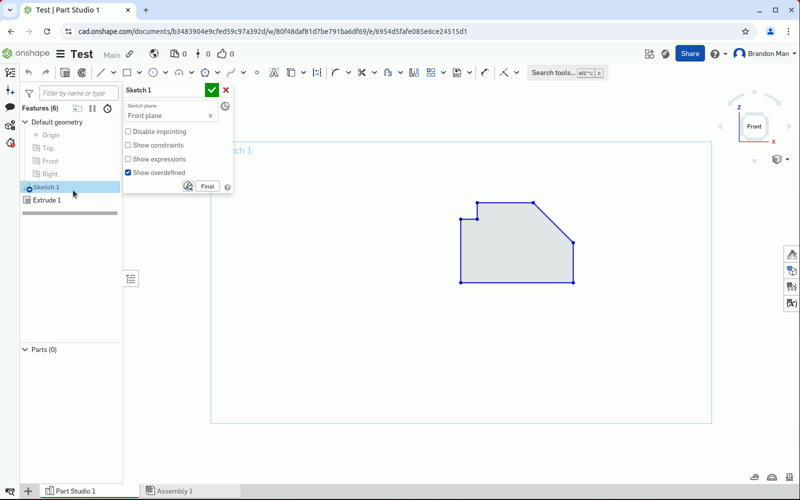
mouse_move(229, 92)
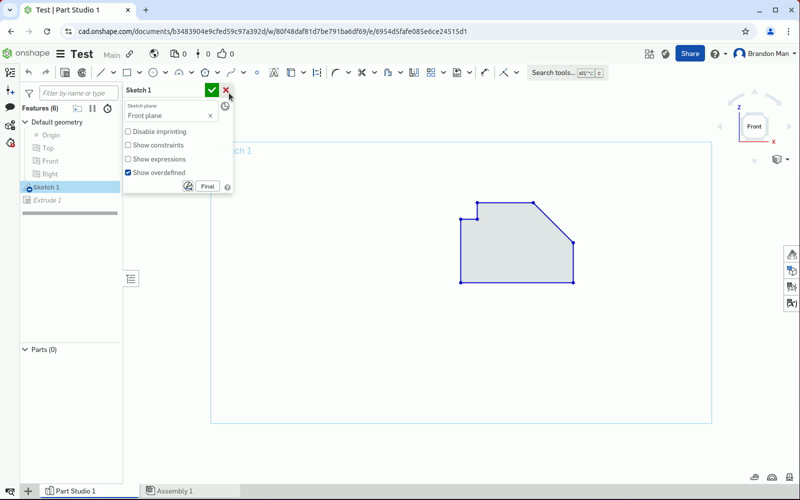
click(229, 92)
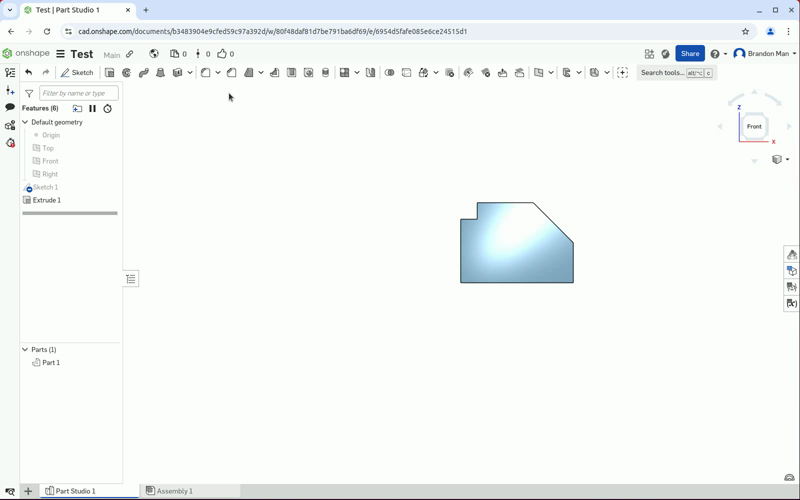
mouse_move(541, 75)
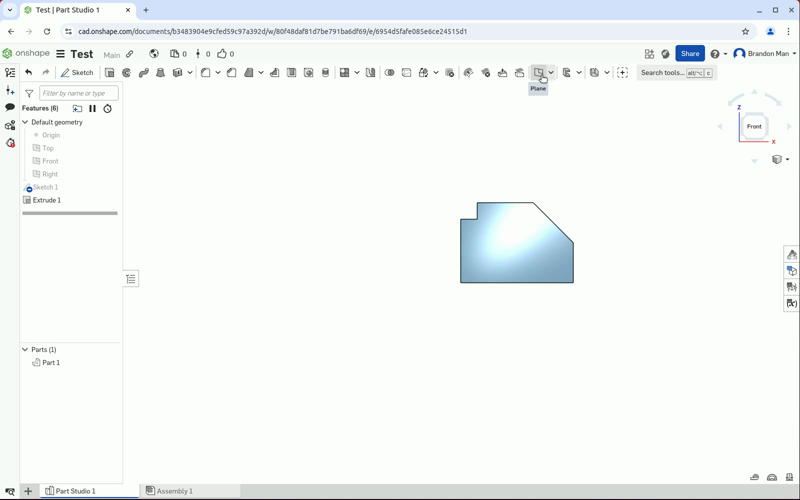
click(541, 75)
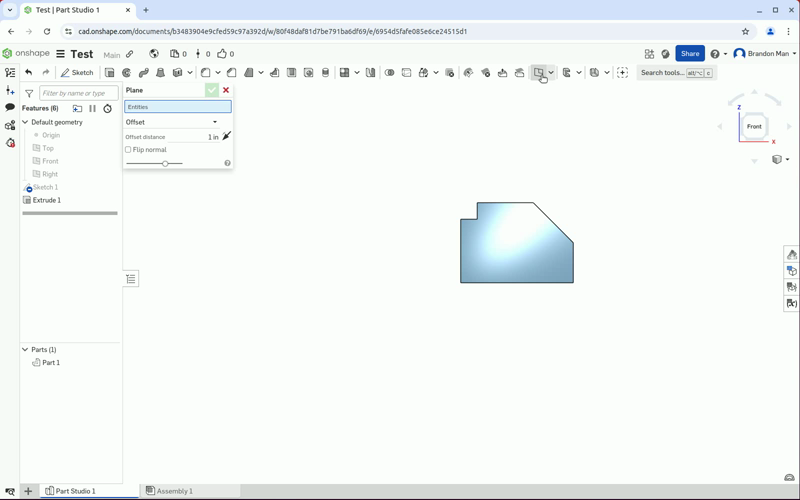
mouse_move(73, 163)
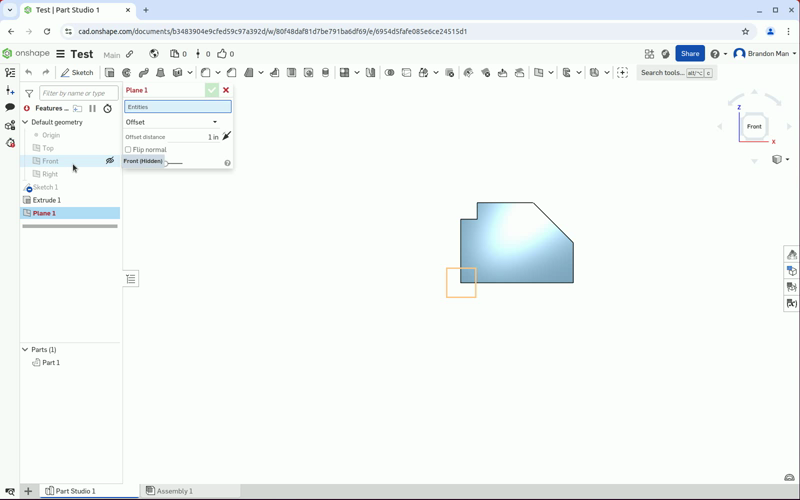
click(73, 163)
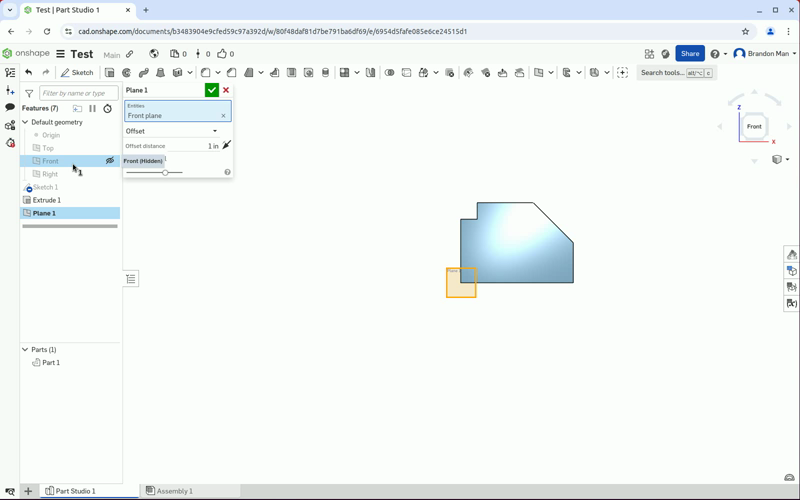
key(tab, 2)
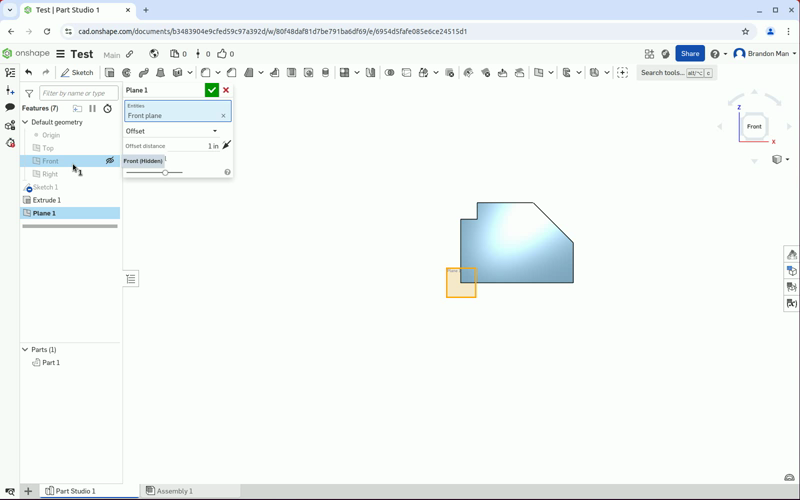
text(9.86)
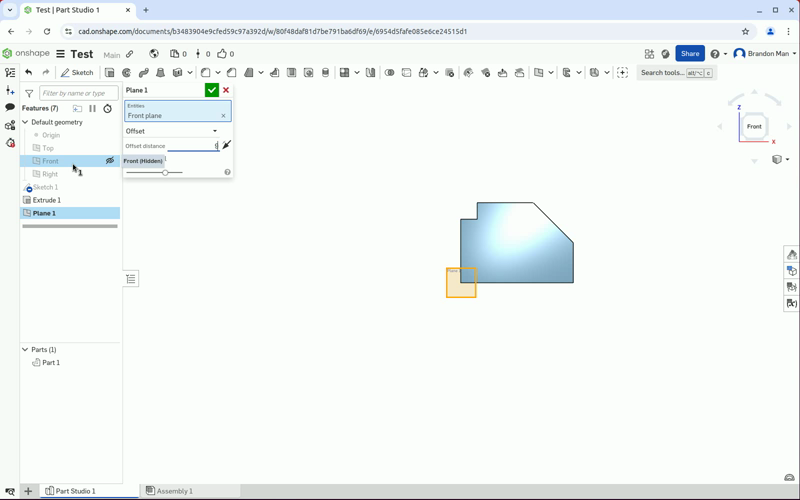
key(enter, 2)
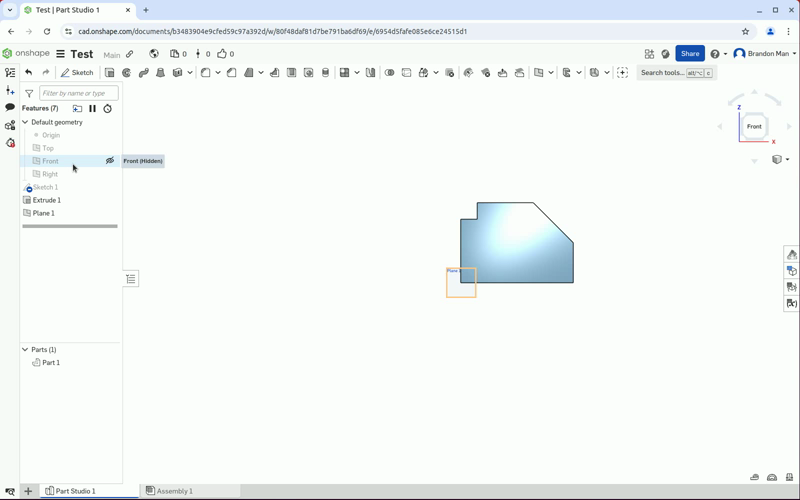
key(shift+s)
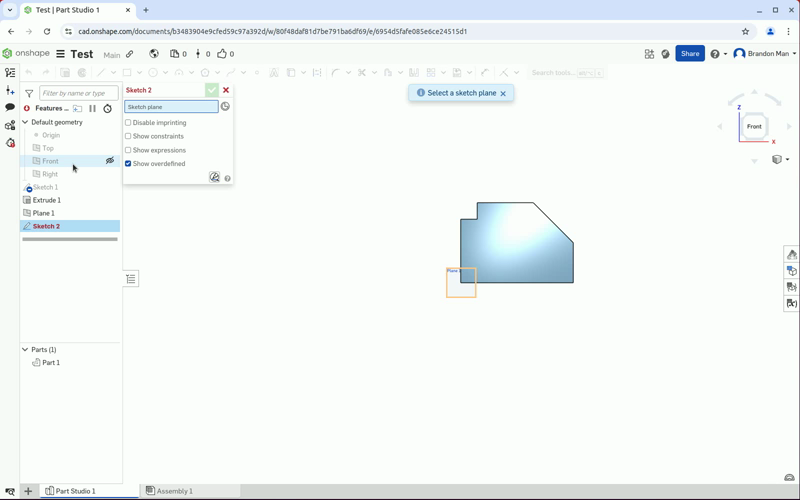
mouse_move(73, 215)
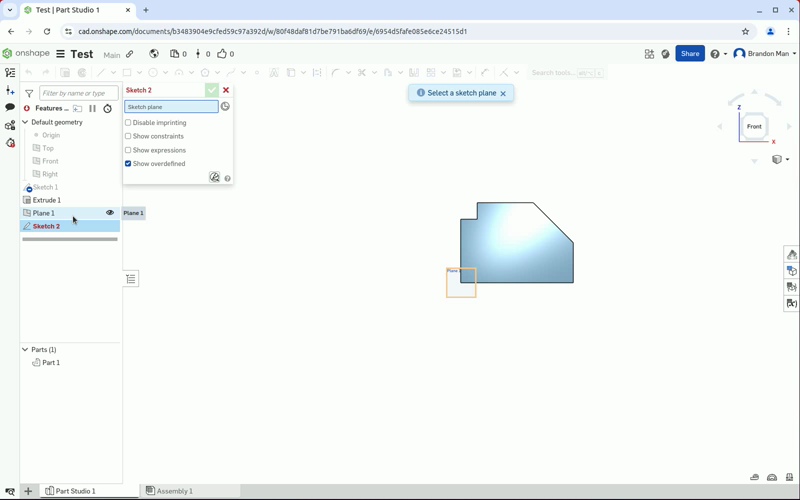
click(73, 215)
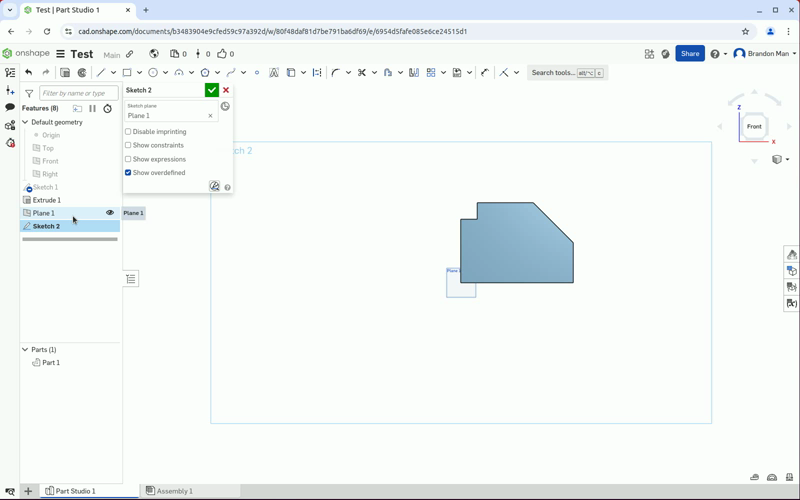
mouse_move(73, 352)
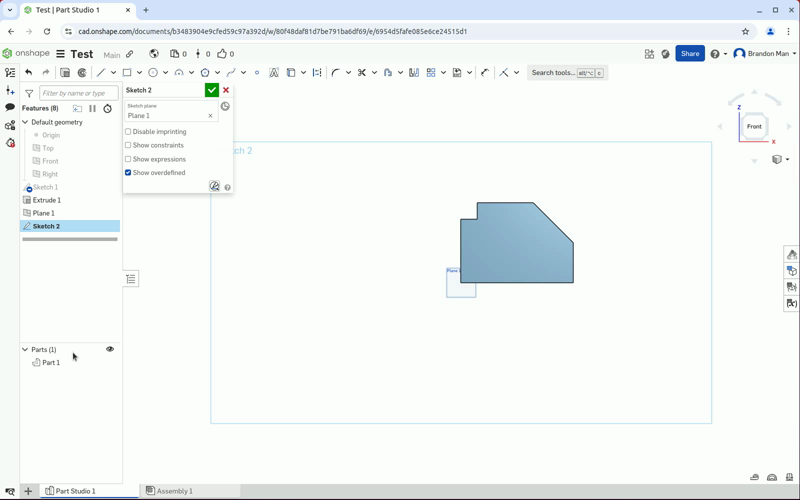
key(y)
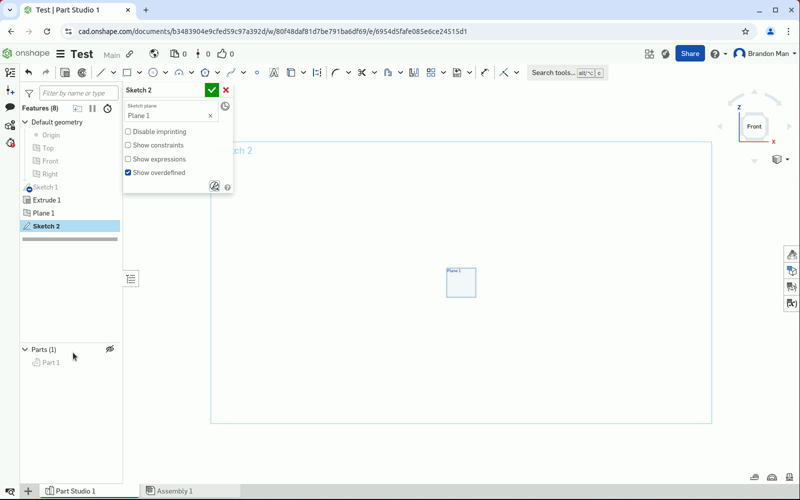
key(c)
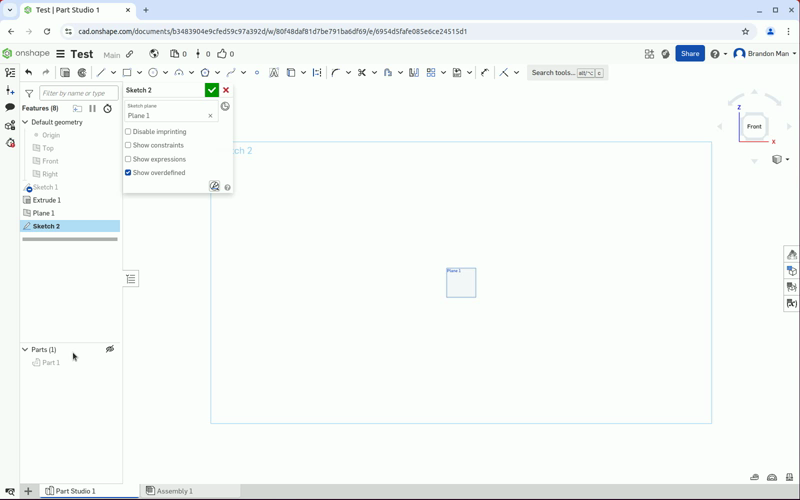
key_down(shift)
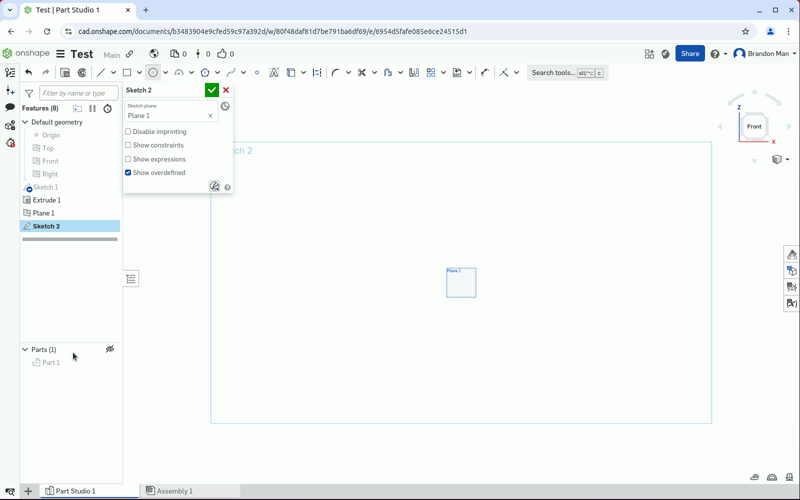
mouse_move(517, 258)
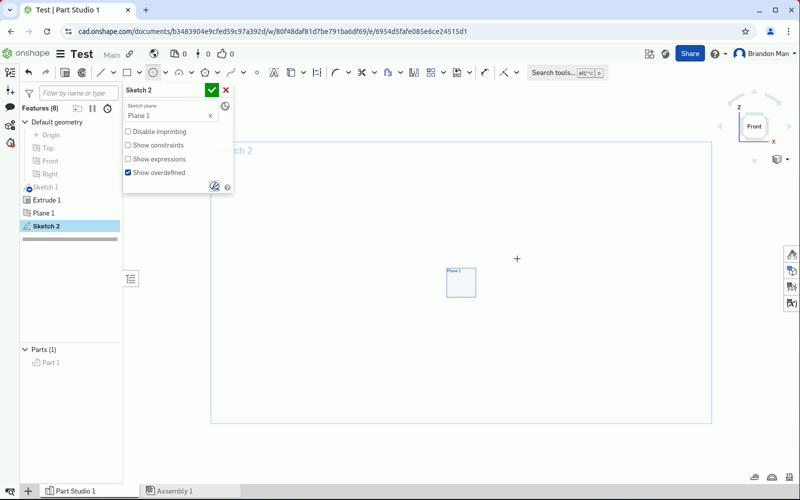
click(517, 258)
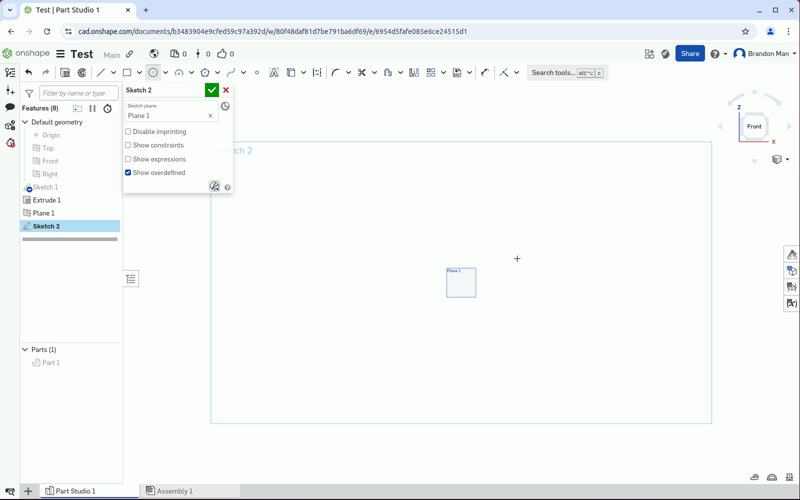
key_up(shift)
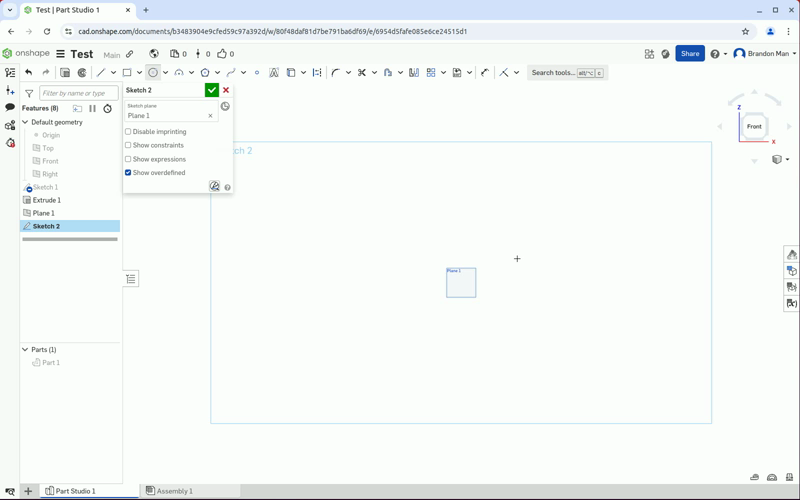
mouse_move(533, 258)
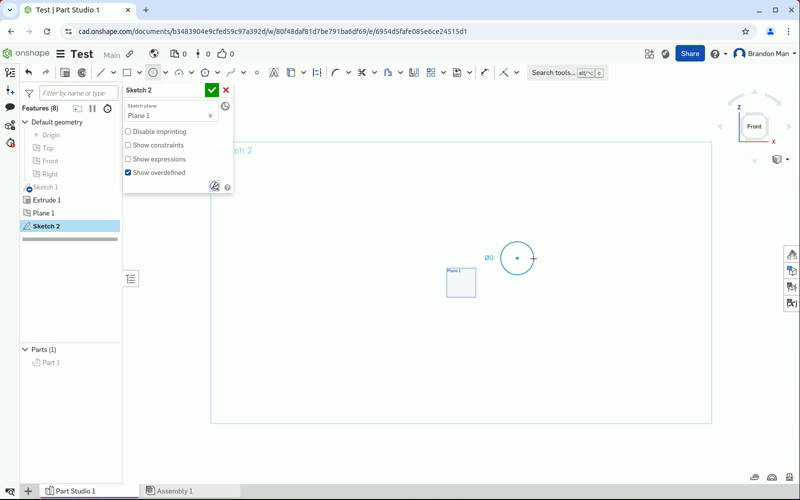
click(533, 258)
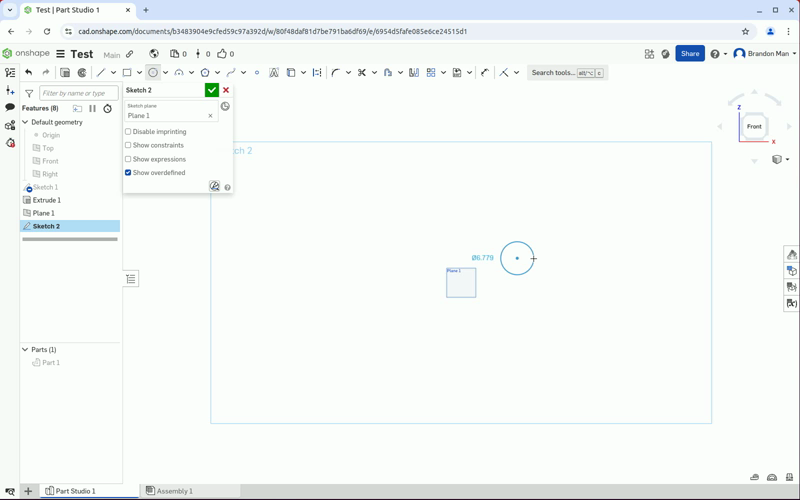
key(esc)
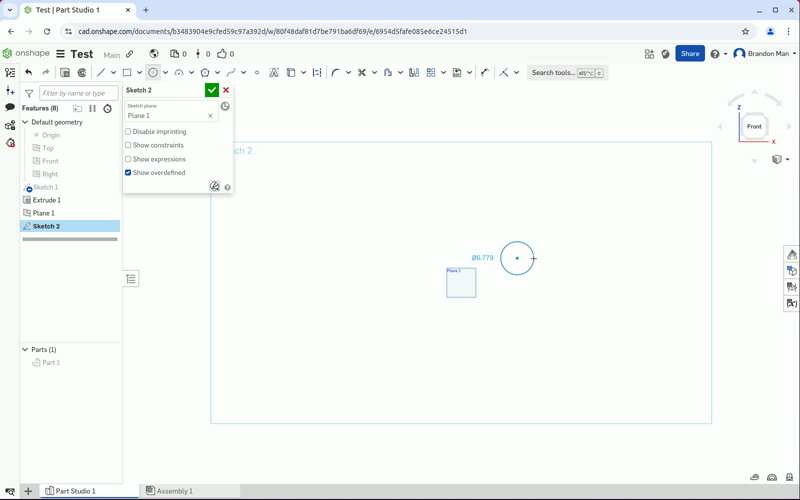
mouse_move(522, 254)
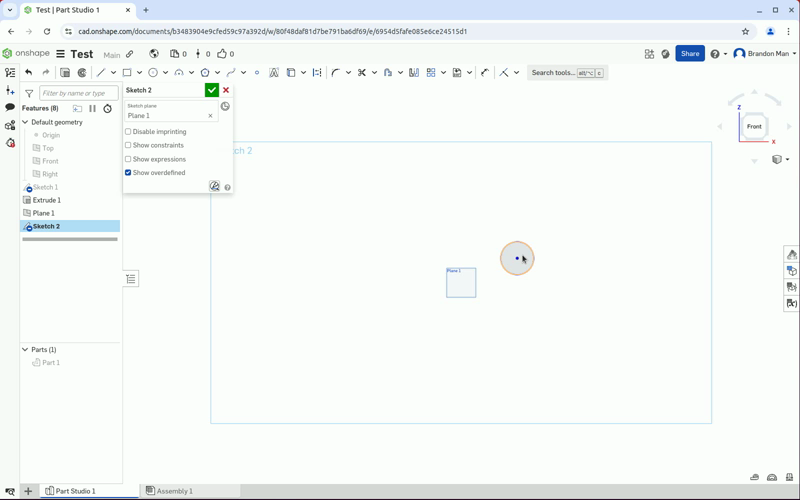
scroll(6)
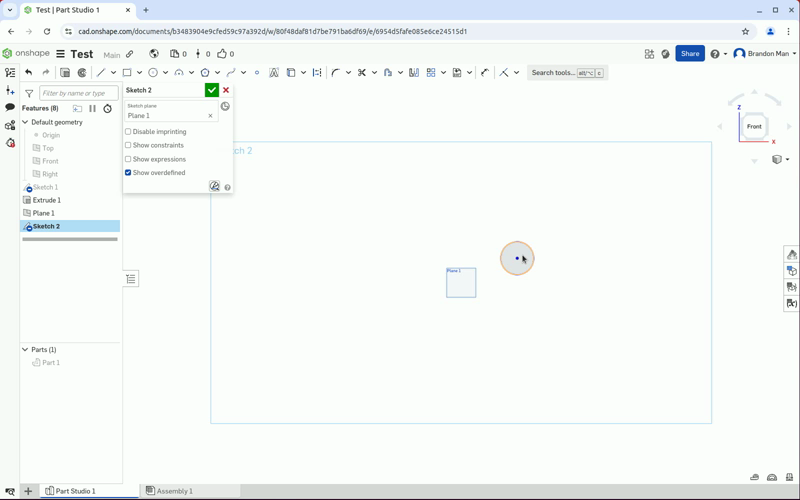
scroll(6)
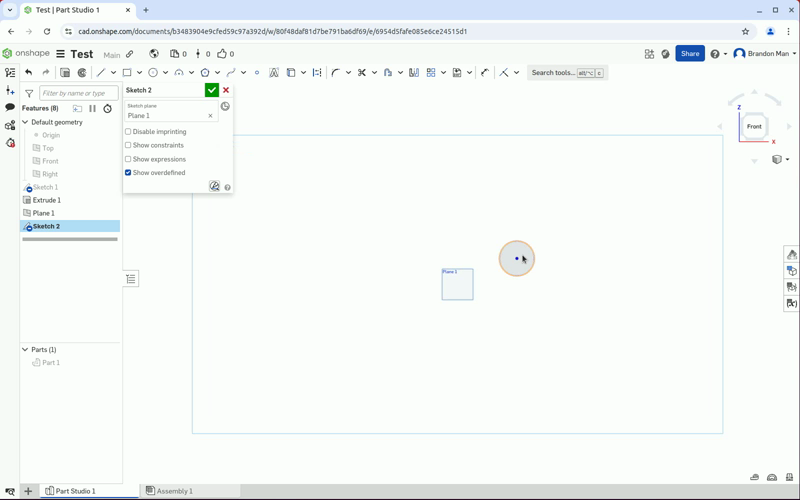
scroll(6)
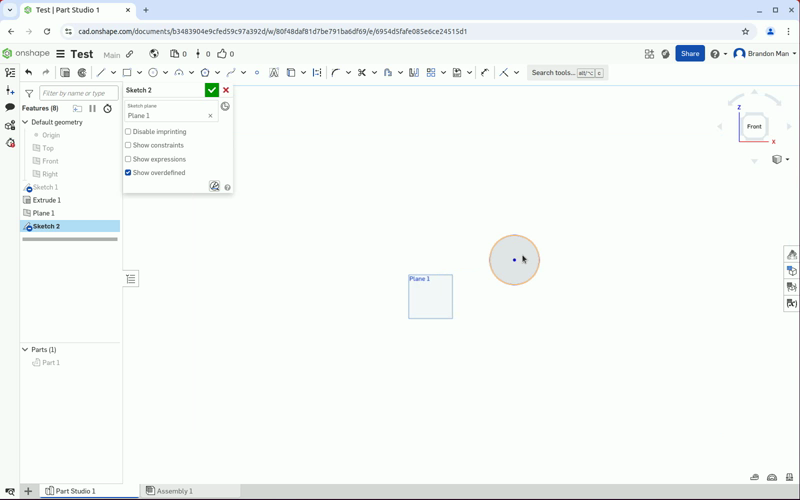
scroll(6)
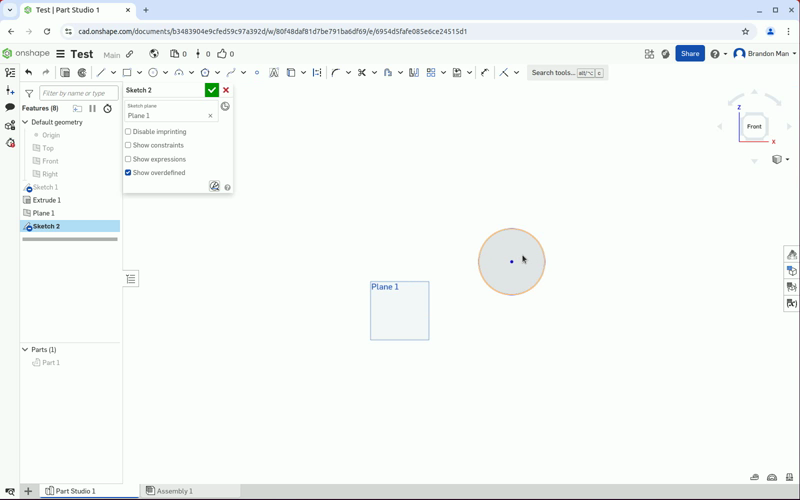
scroll(6)
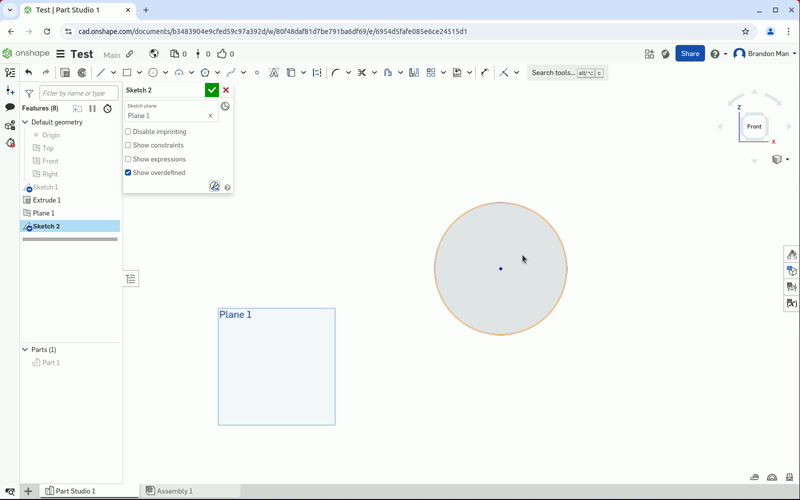
scroll(6)
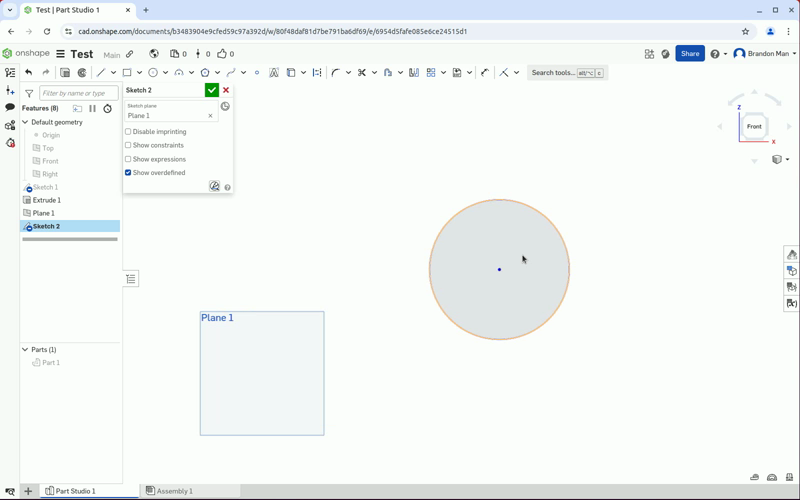
scroll(6)
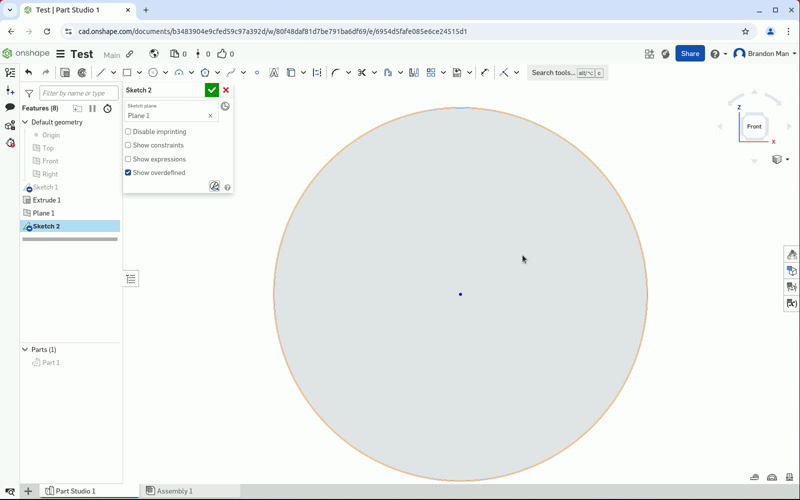
click(522, 254)
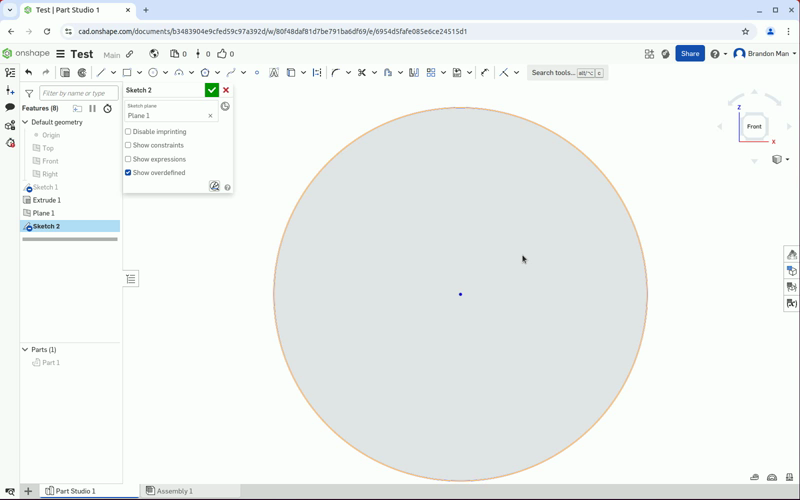
scroll(-6)
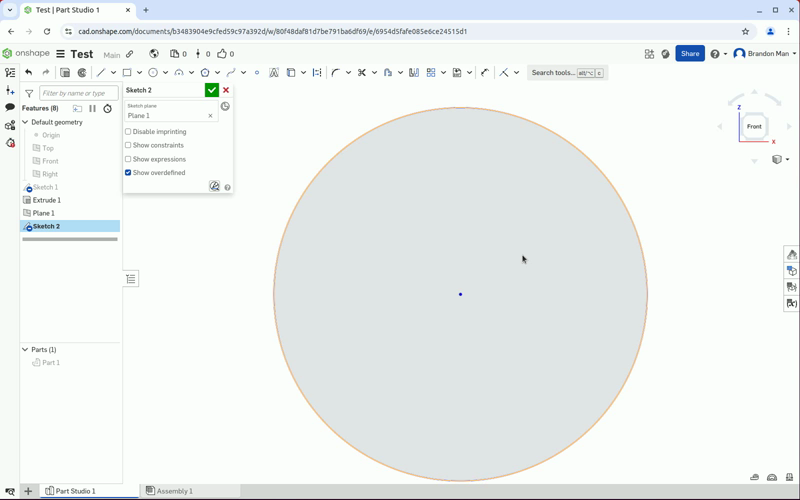
scroll(-6)
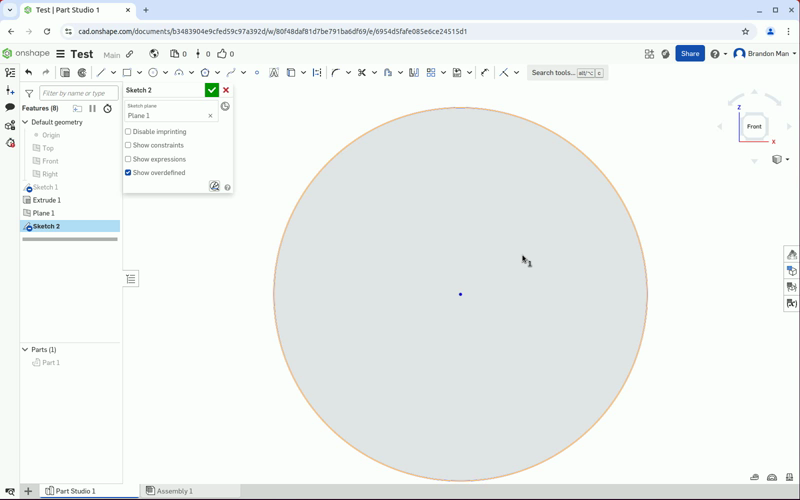
scroll(-6)
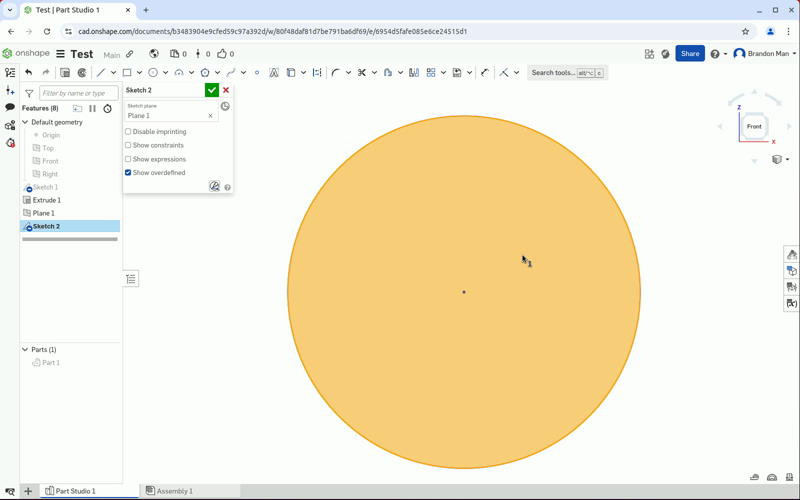
scroll(-6)
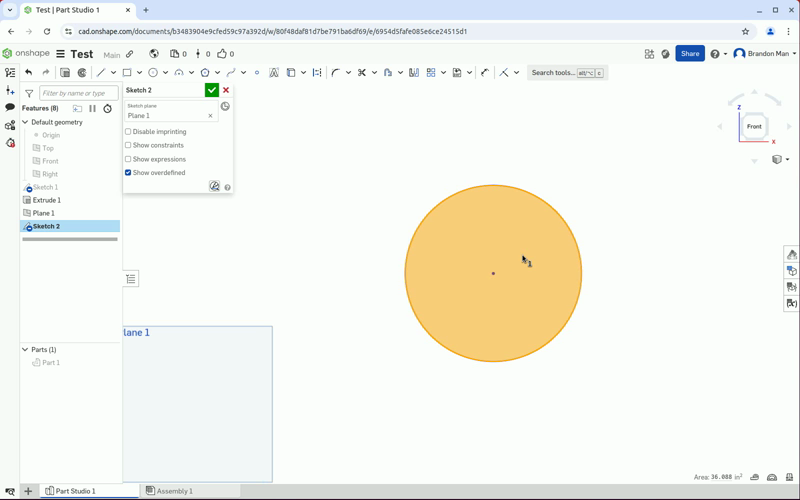
scroll(-6)
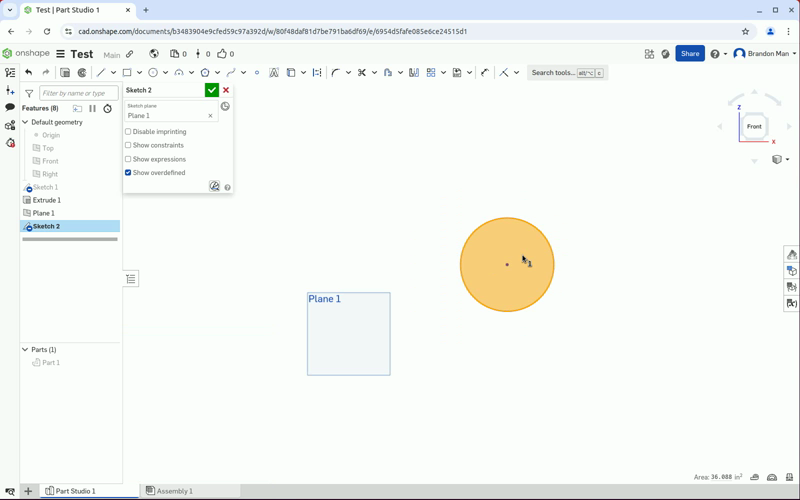
scroll(-6)
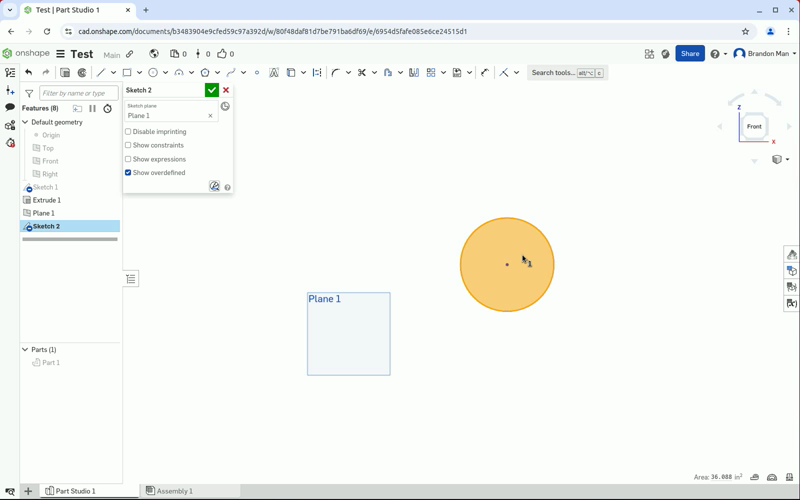
scroll(-6)
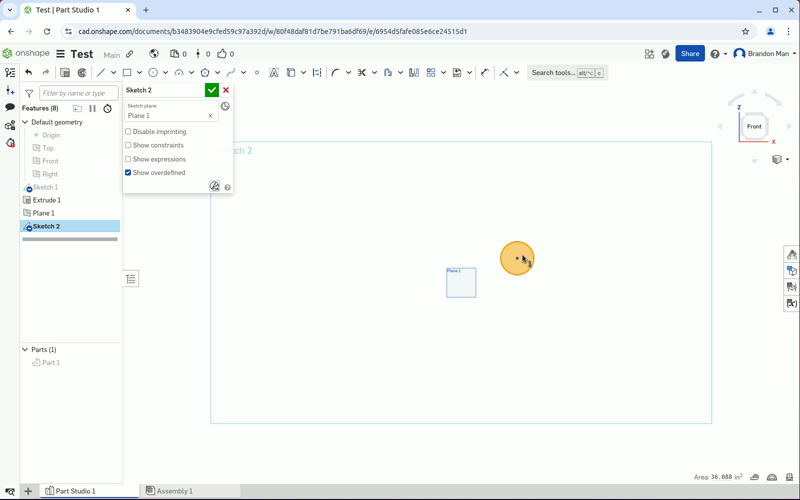
mouse_move(73, 352)
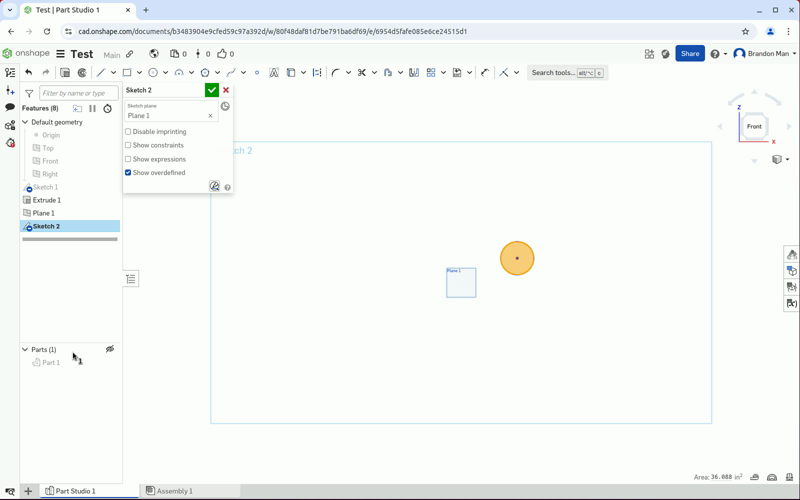
key(shift+y)
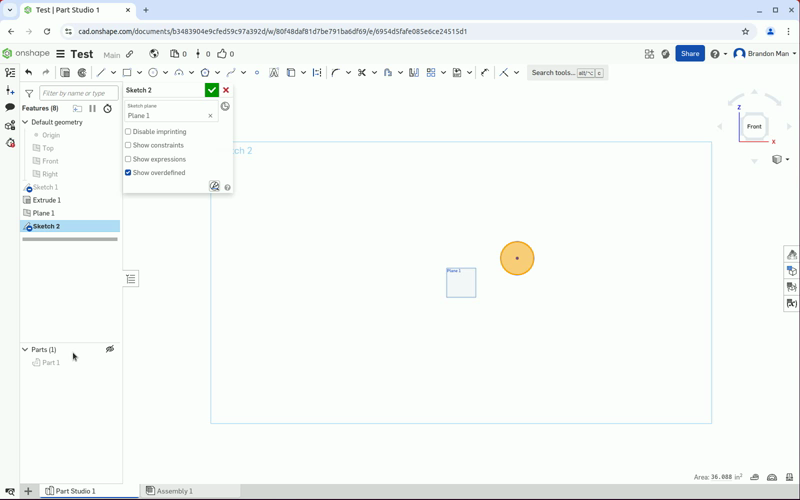
key(shift+e)
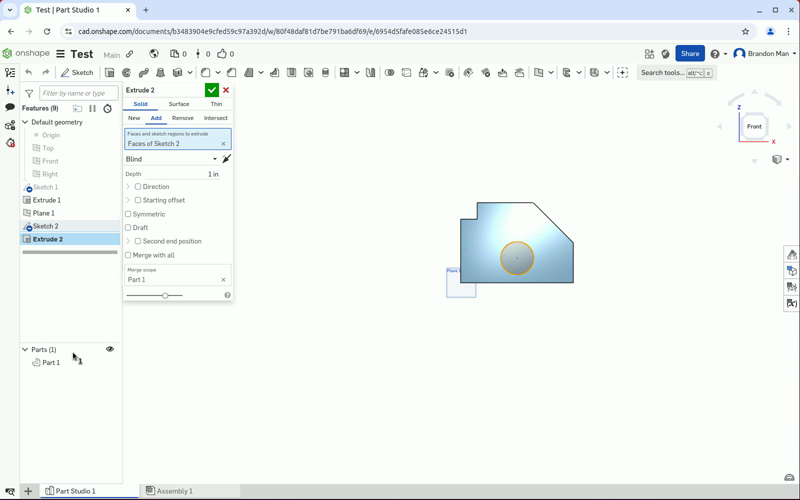
mouse_move(143, 106)
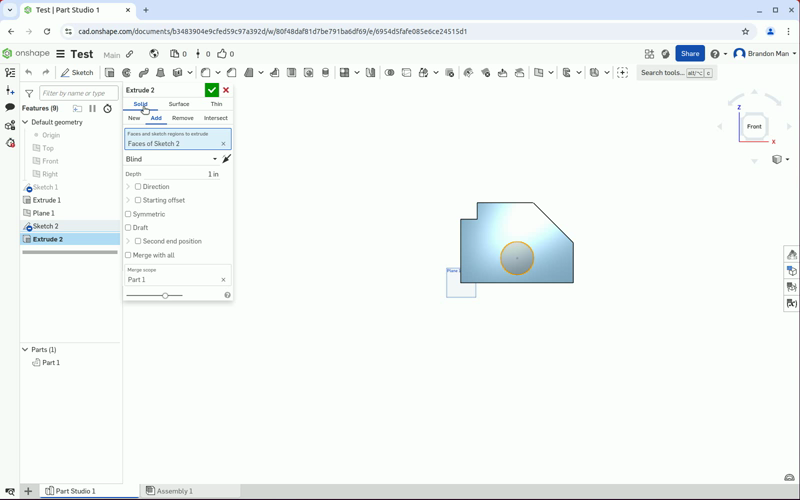
click(143, 106)
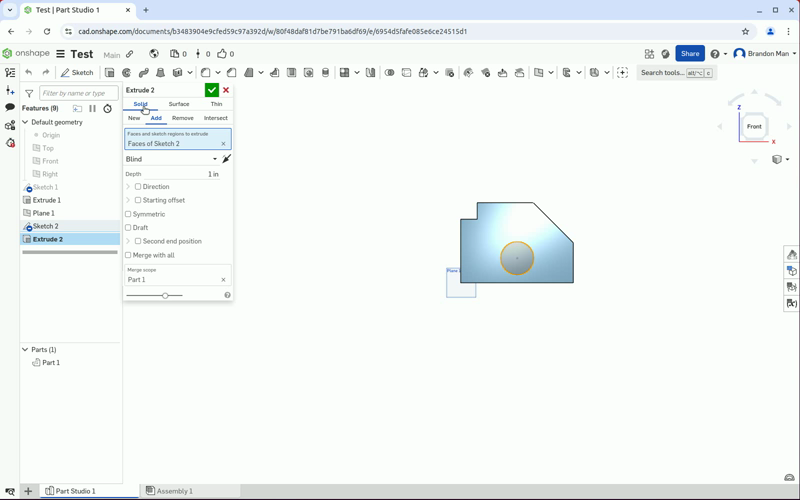
mouse_move(186, 120)
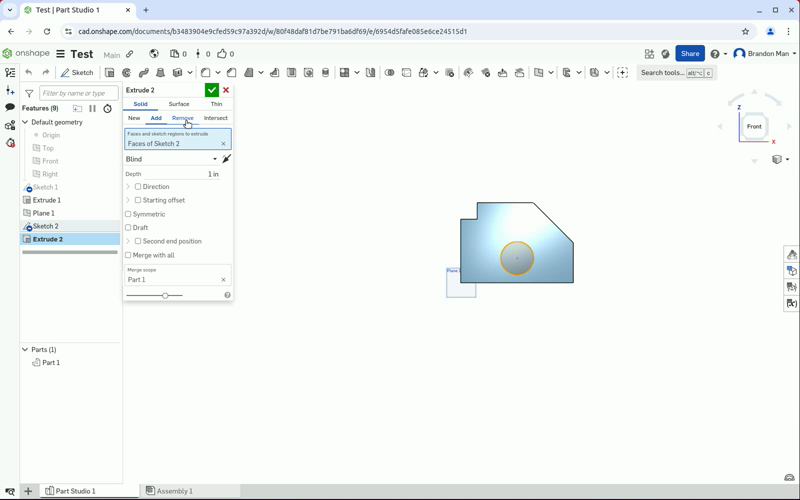
click(186, 120)
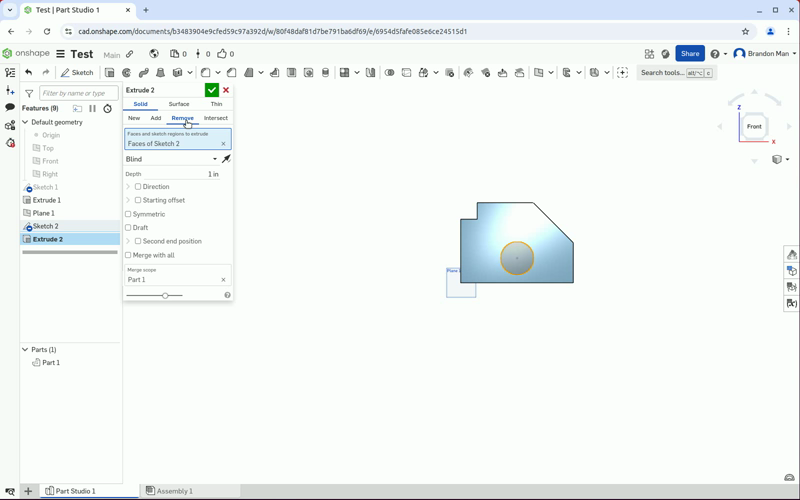
key(tab, 4)
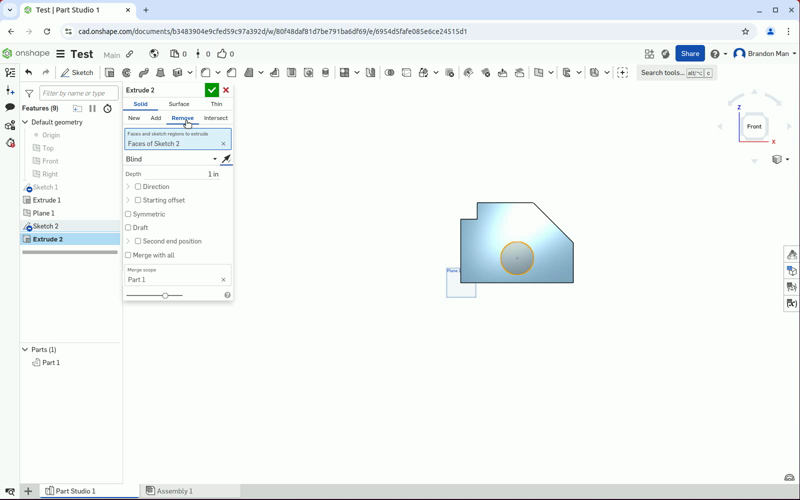
text(3.37)
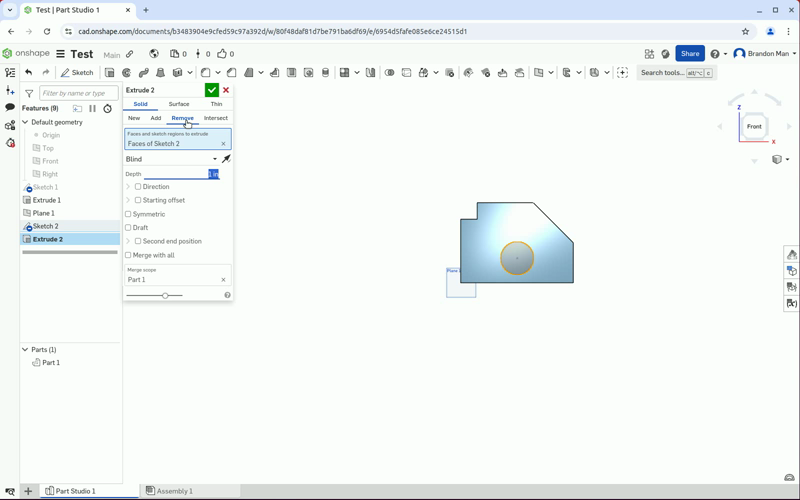
key(tab, 6)
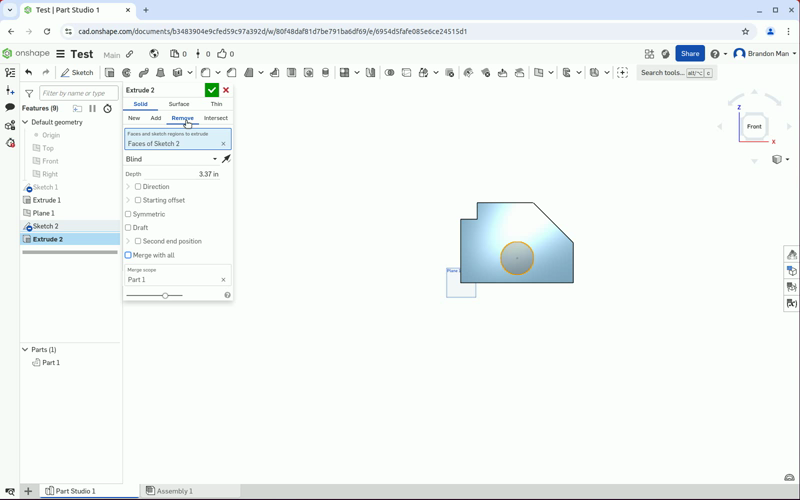
key(space)
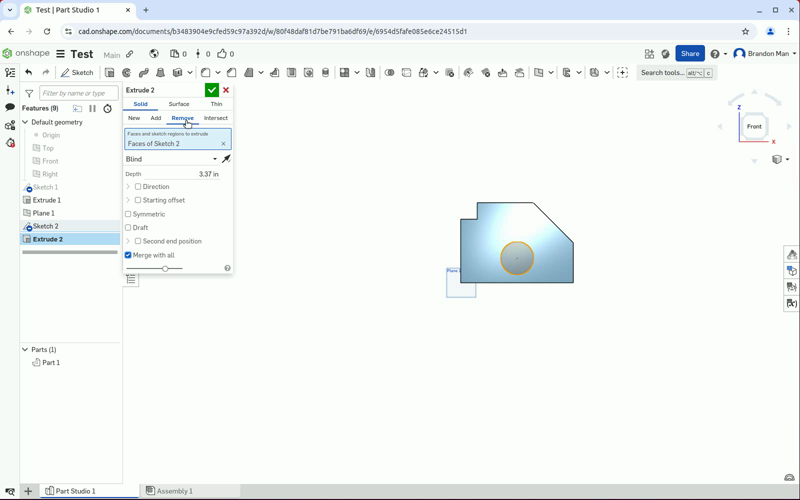
key(enter)
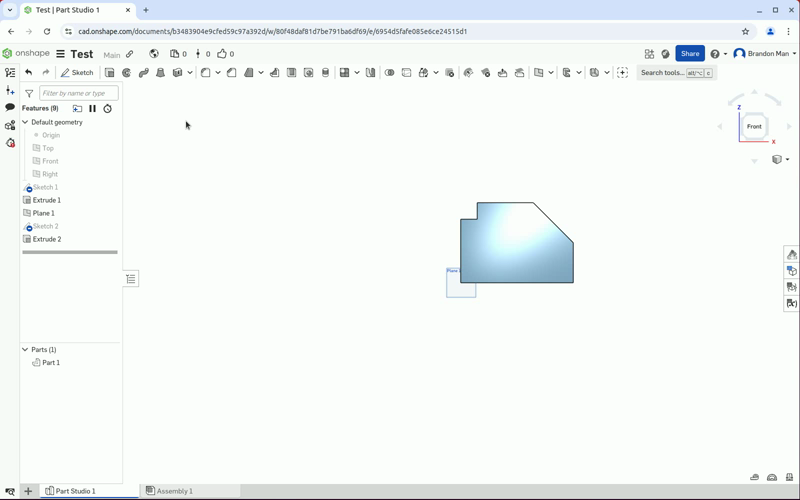
key(shift+h)
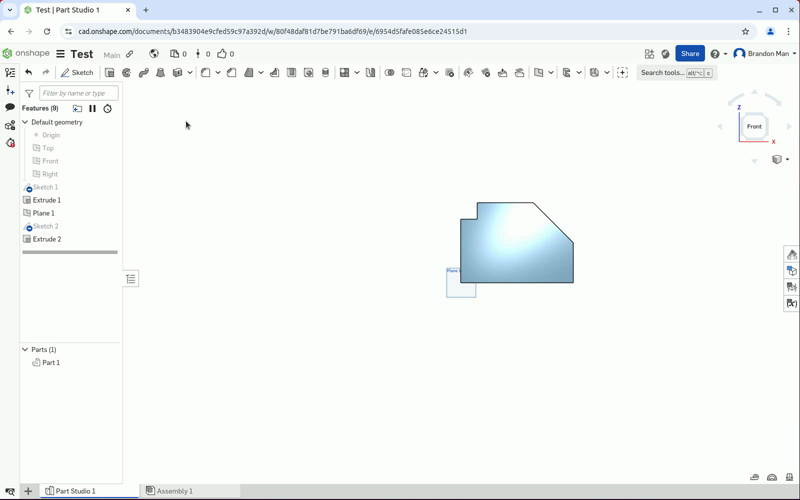
key(shift+h)
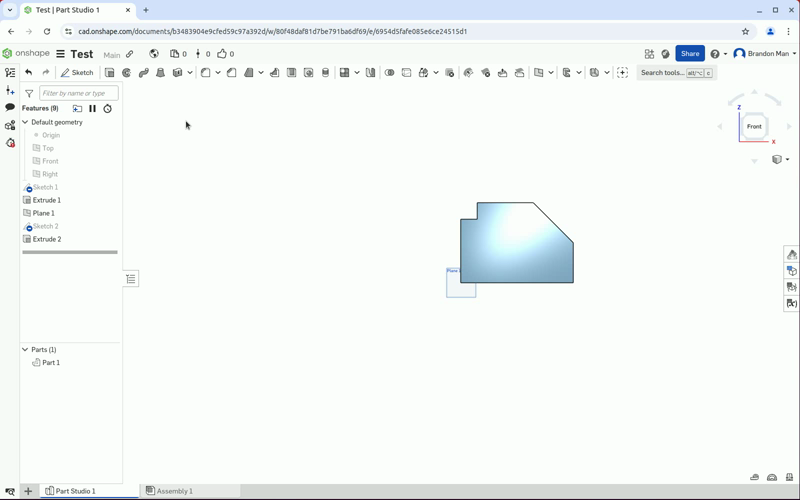
key(shift+7)
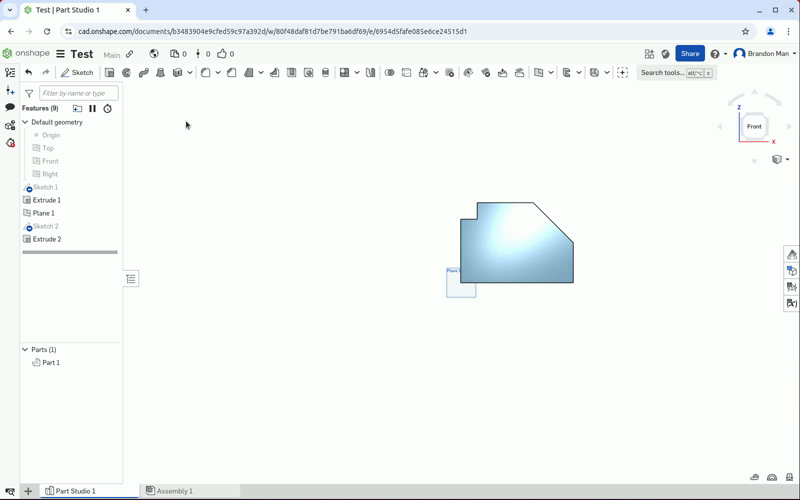
key(left, 2)
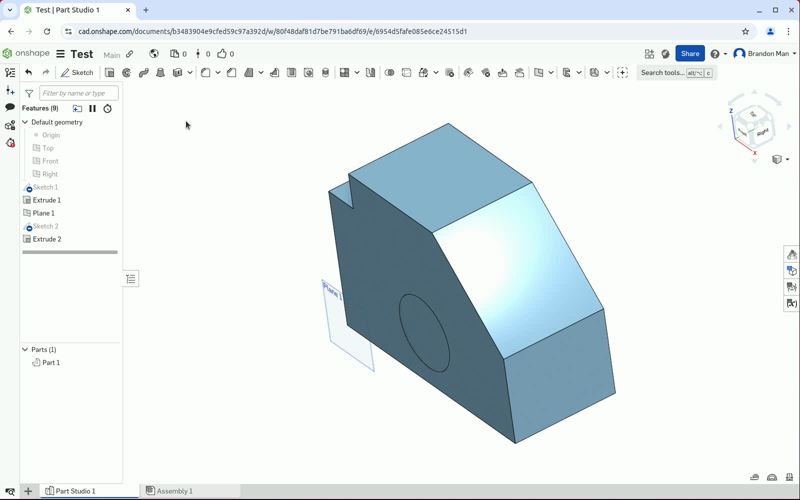
key(down, 2)
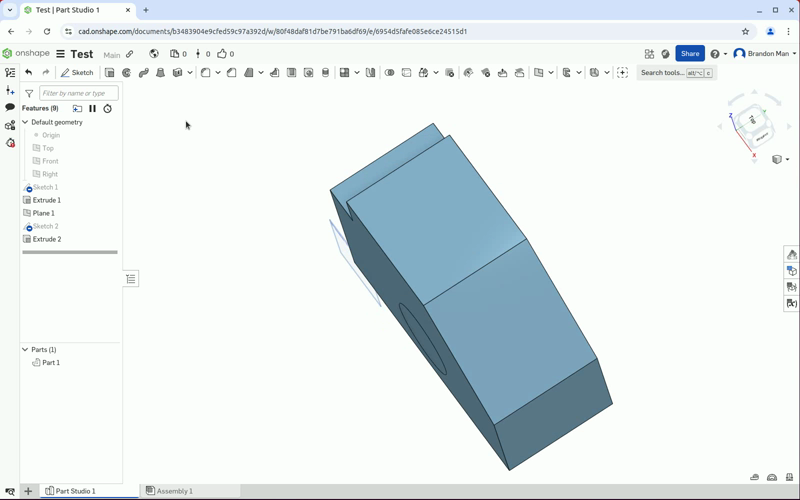
key(up, 2)
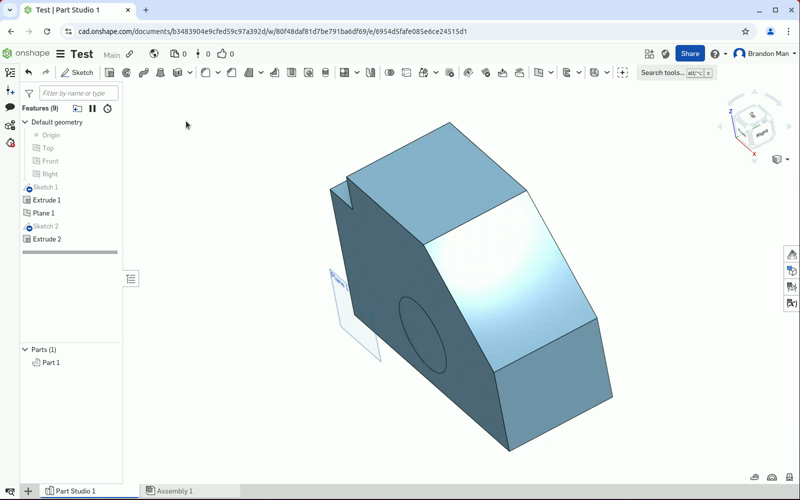
key(right, 2)
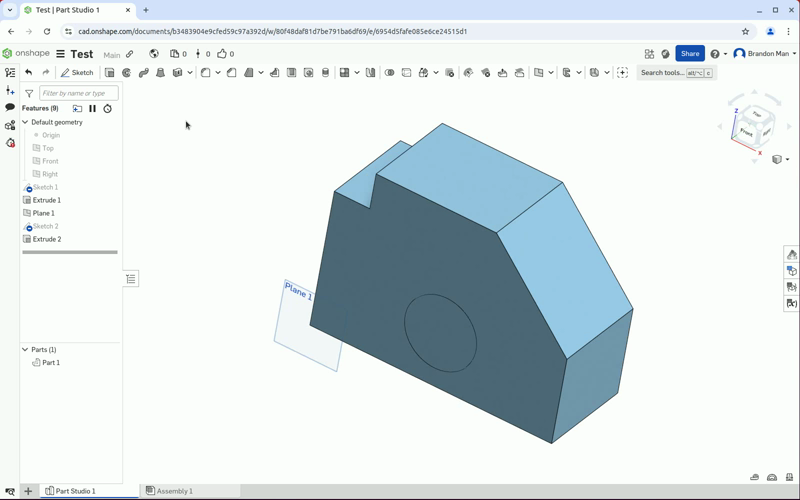
mouse_move(73, 189)
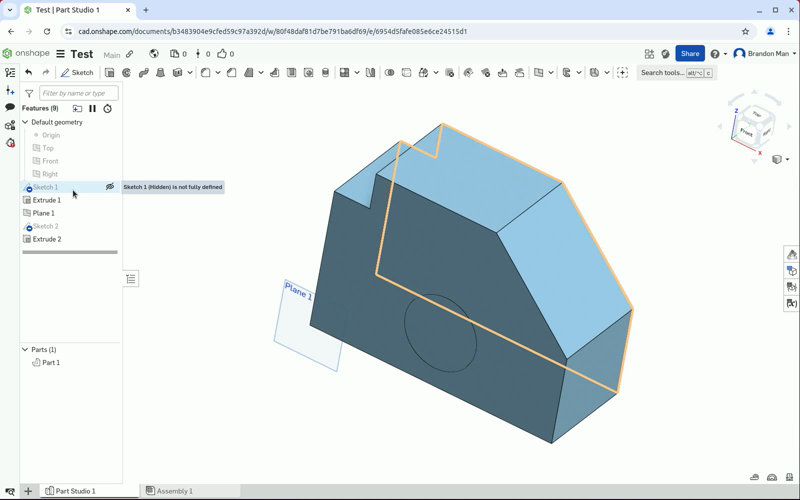
click(73, 189)